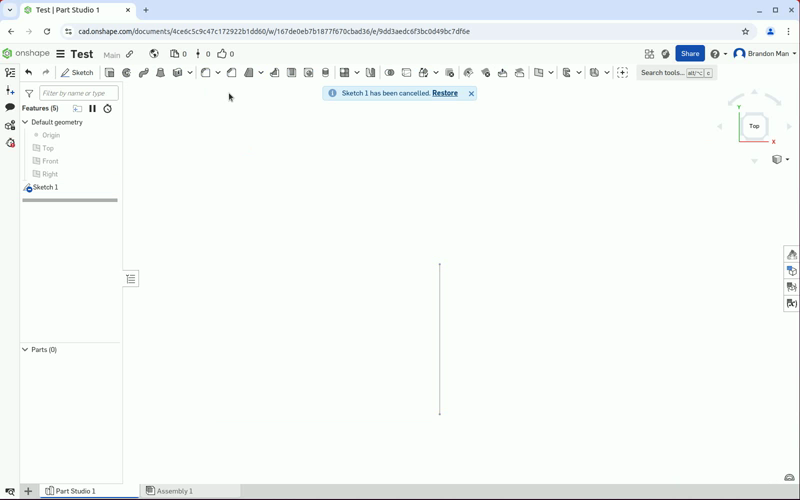
key(shift+h)
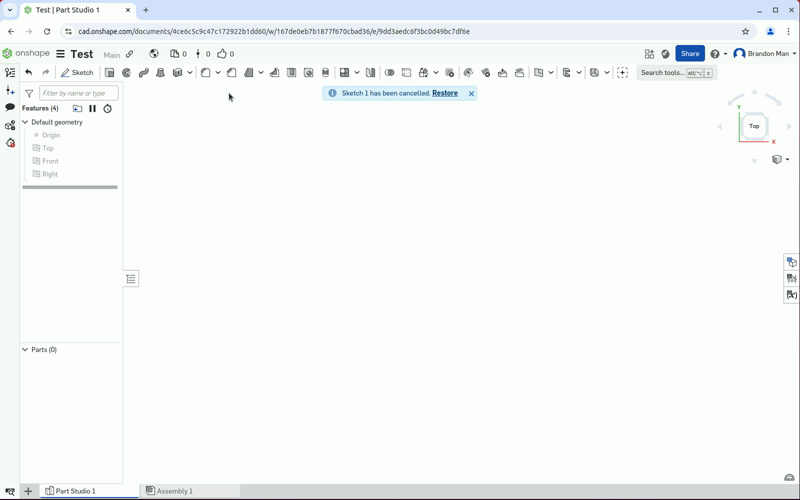
mouse_move(73, 352)
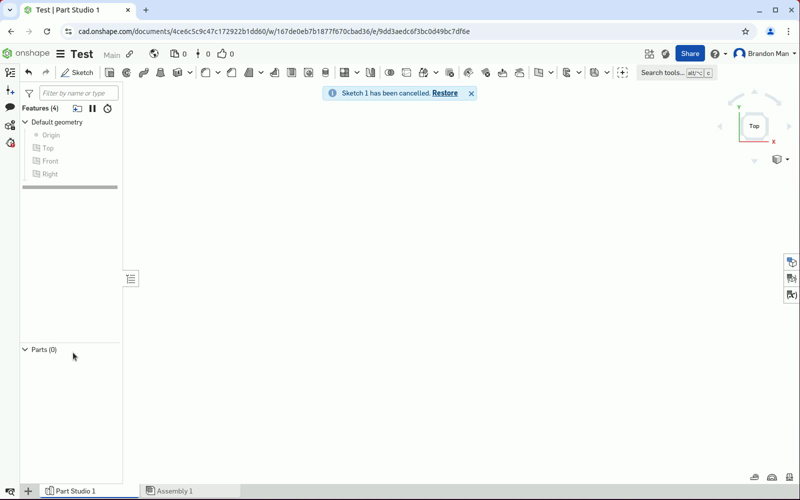
key(y)
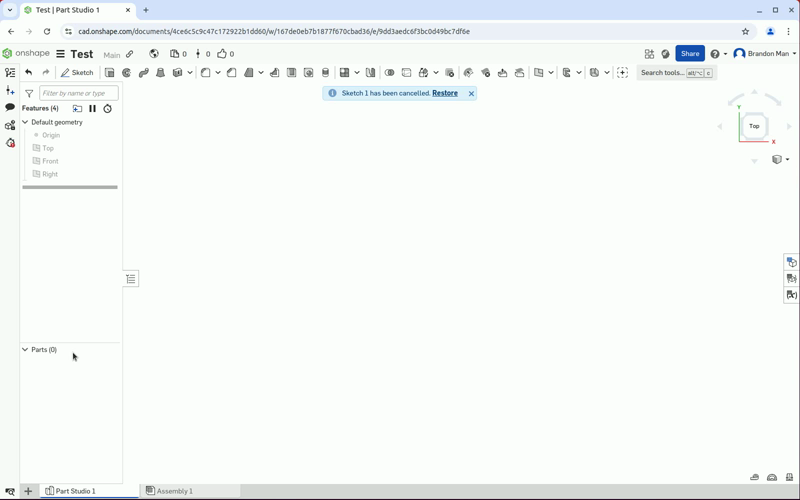
key(shift+p)
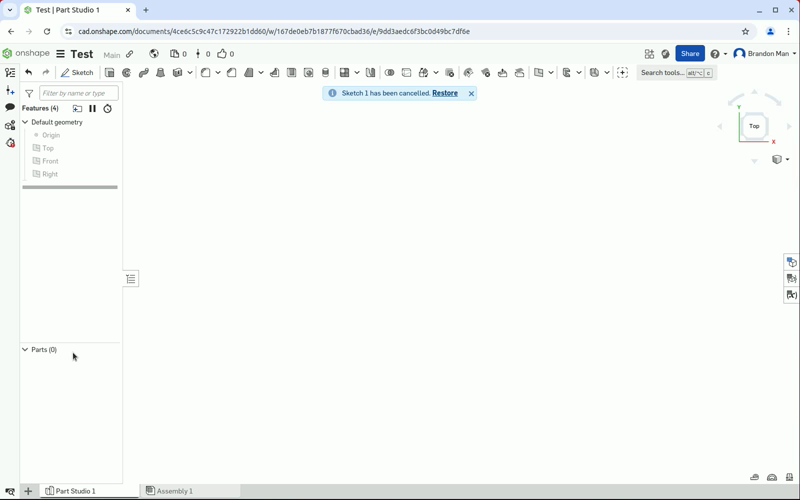
key(space)
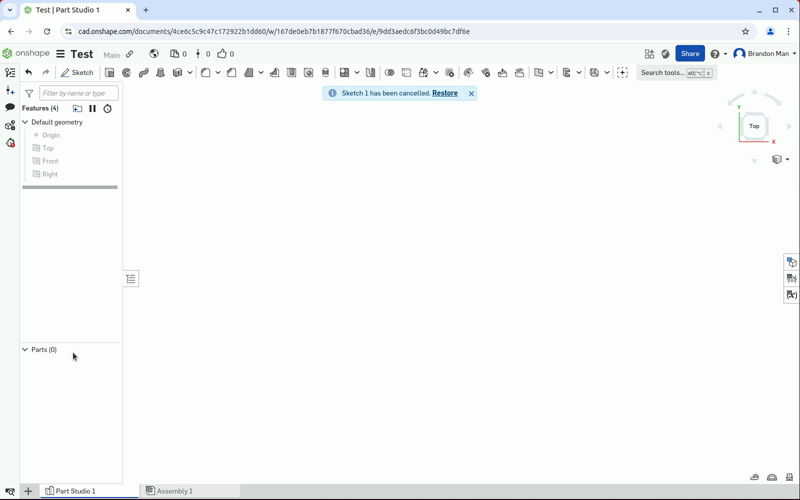
key_down(shift)
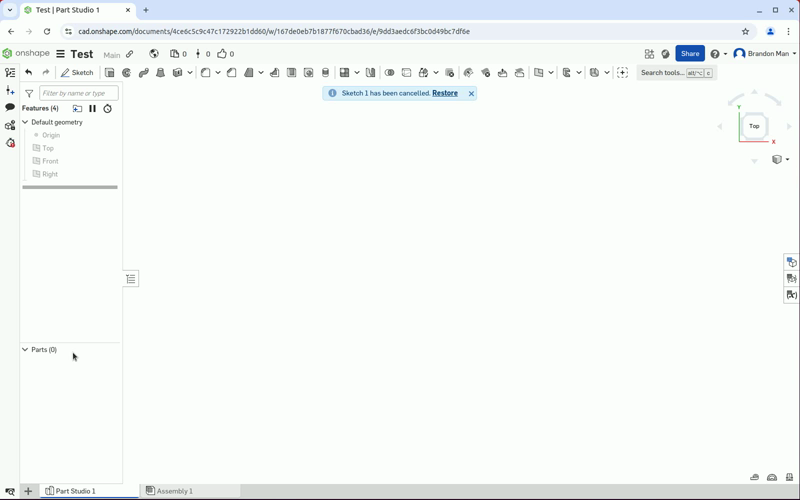
key(up)
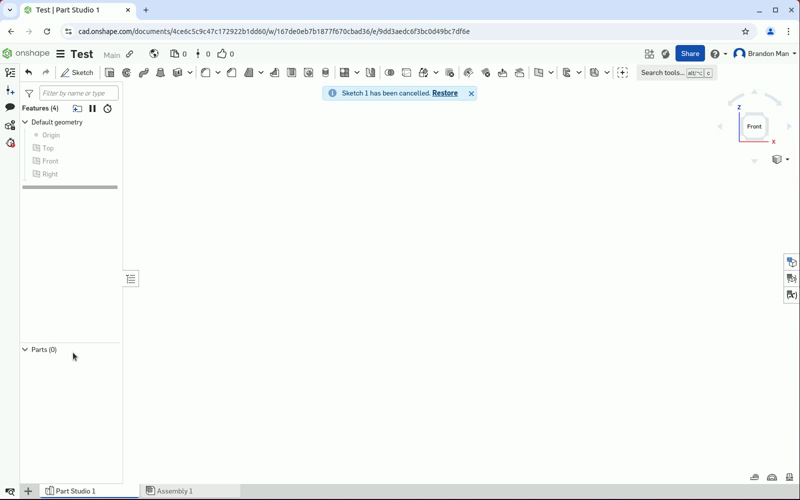
key_up(shift)
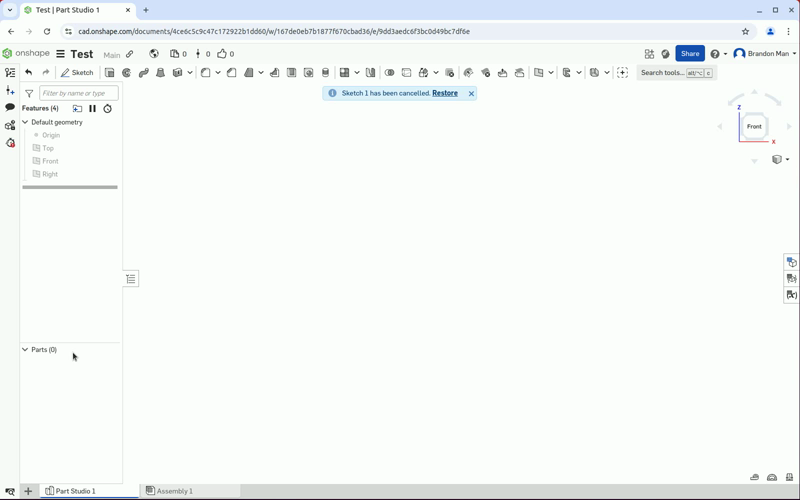
key(space)
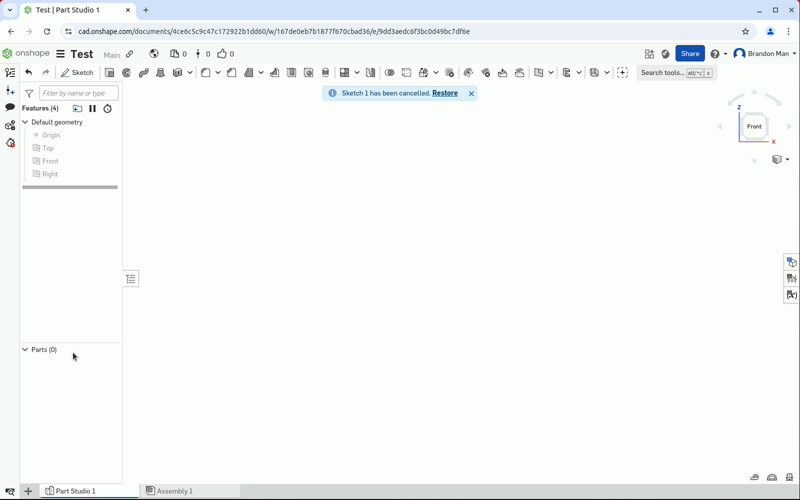
key_down(shift)
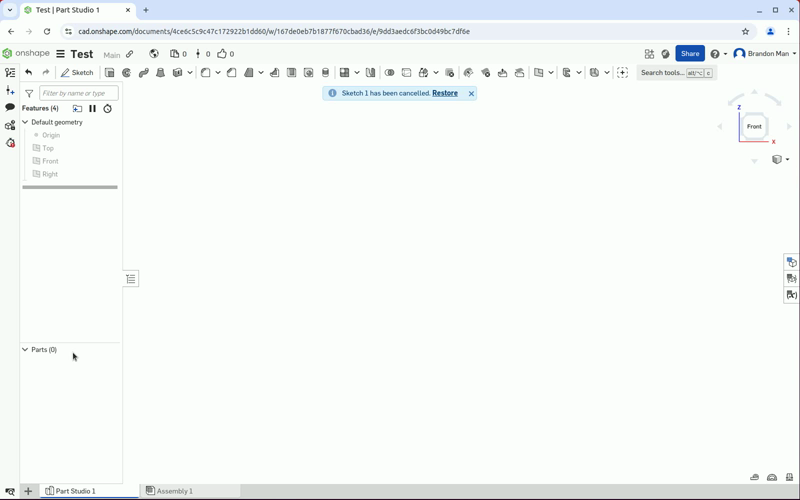
key(left)
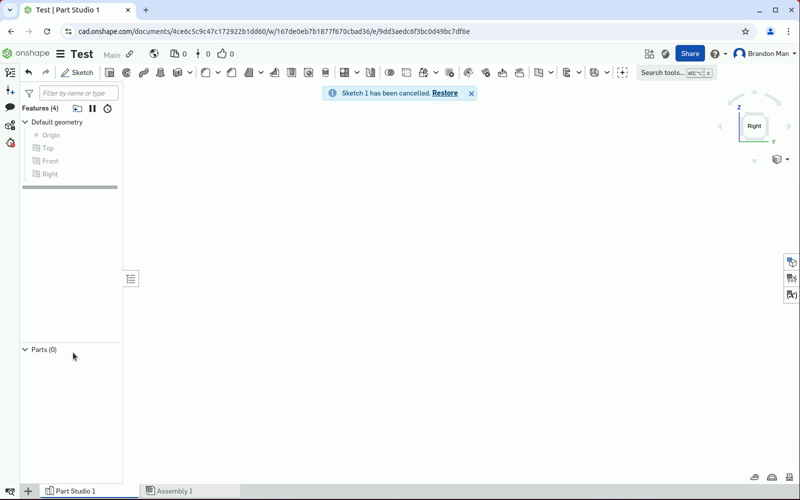
key_up(shift)
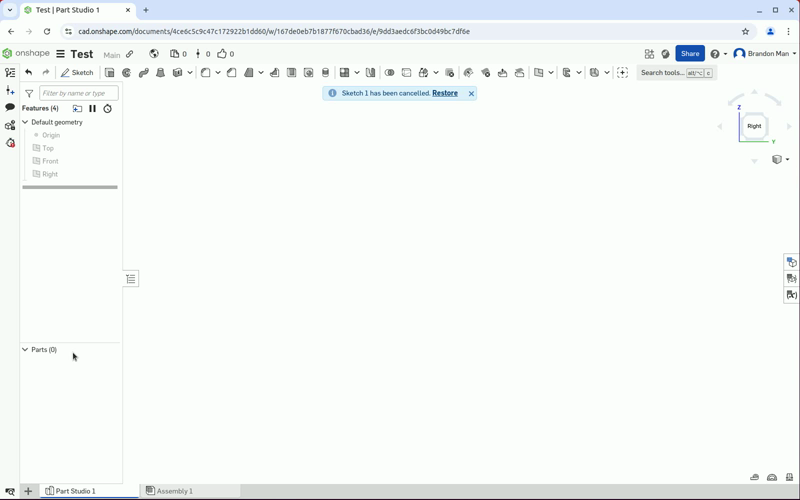
mouse_move(73, 352)
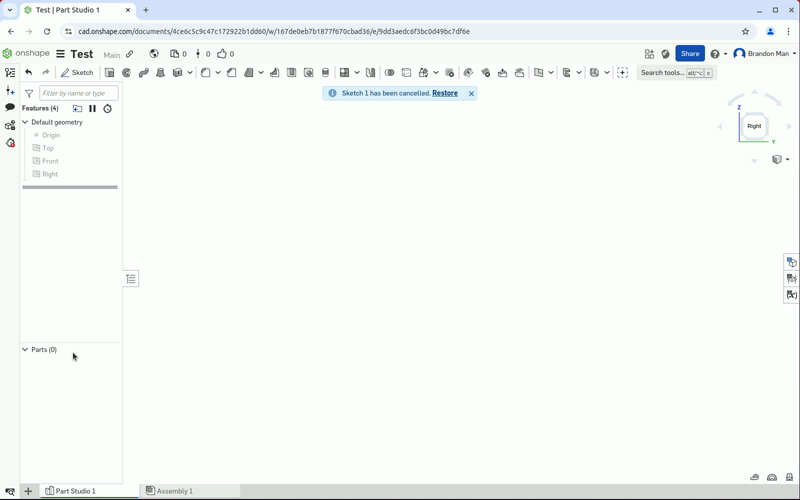
key(shift+y)
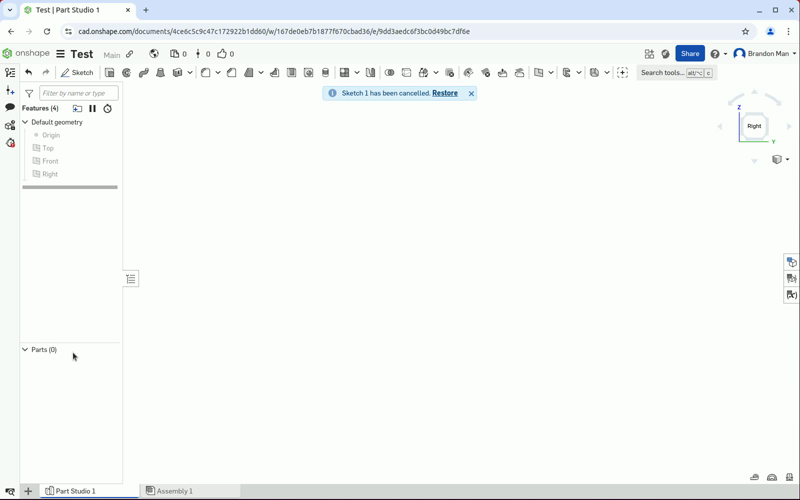
key(shift+s)
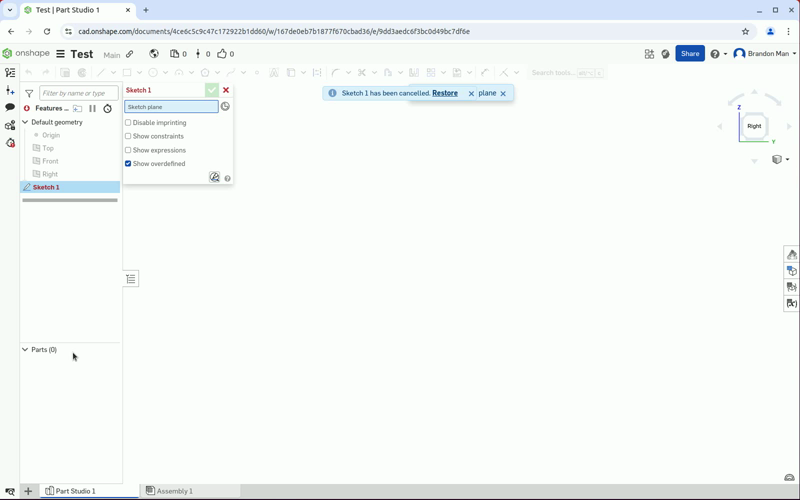
mouse_move(73, 176)
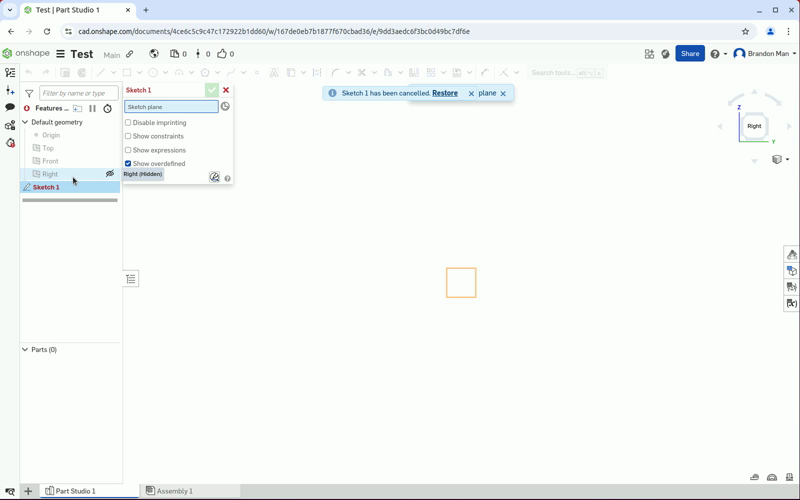
click(73, 176)
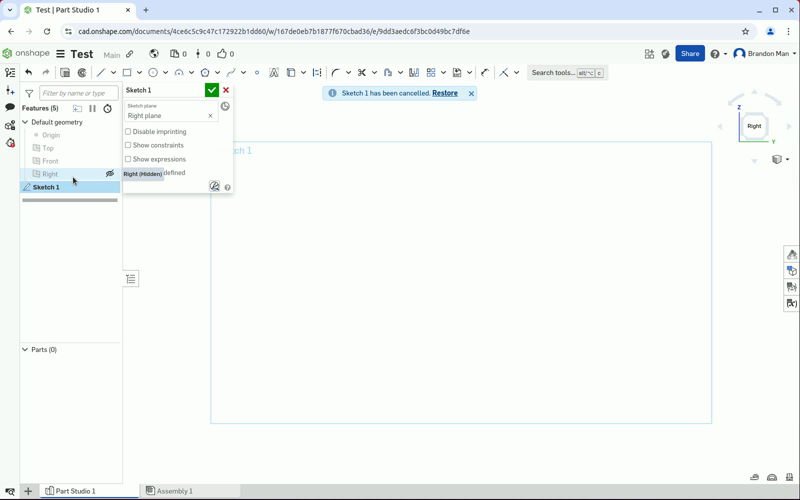
mouse_move(73, 352)
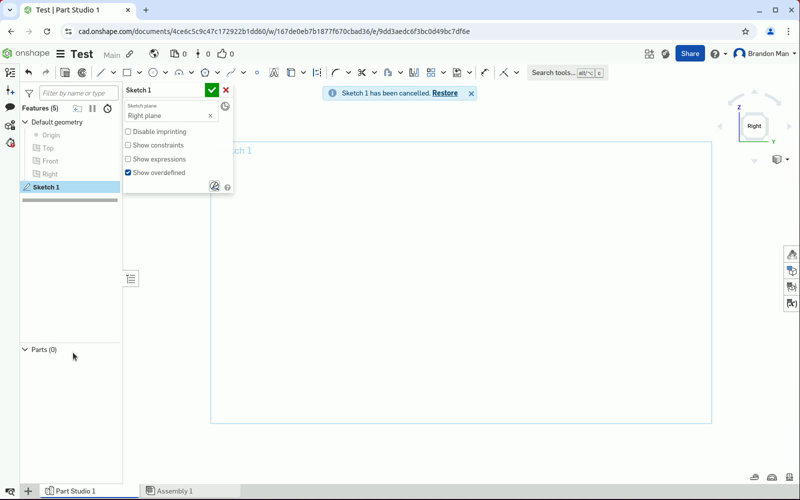
key(y)
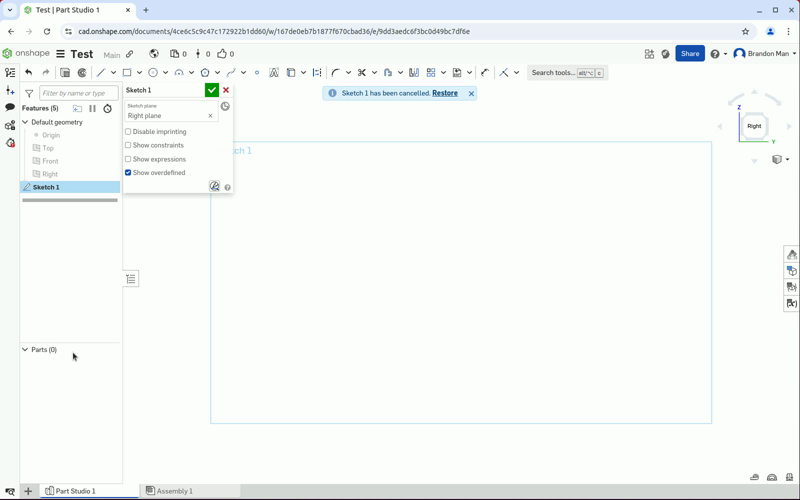
key(l)
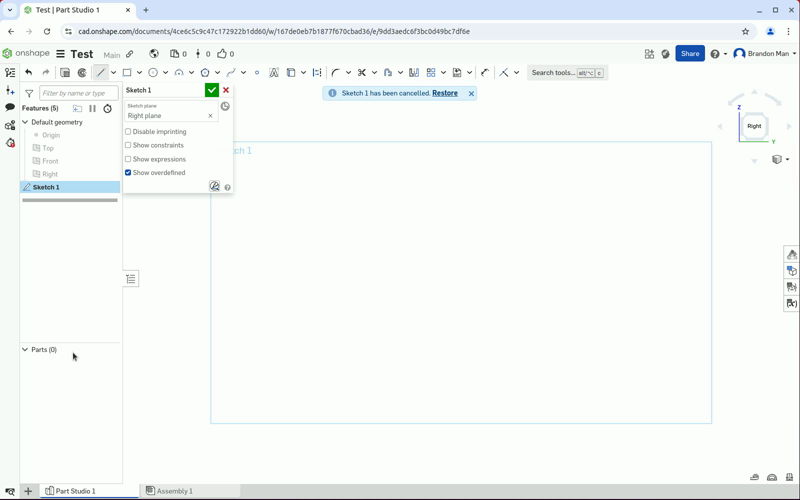
key_down(shift)
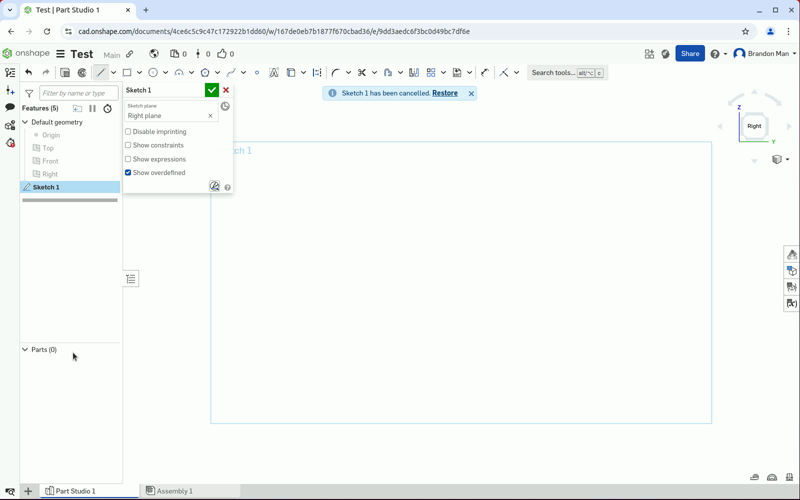
mouse_move(395, 395)
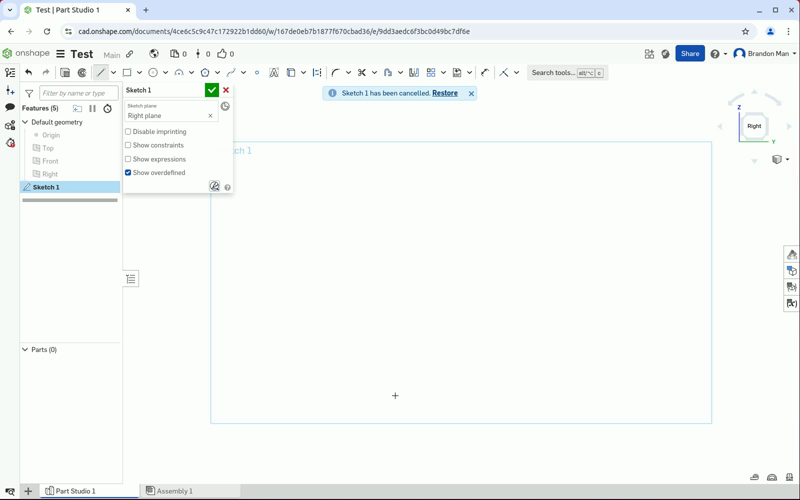
click(395, 395)
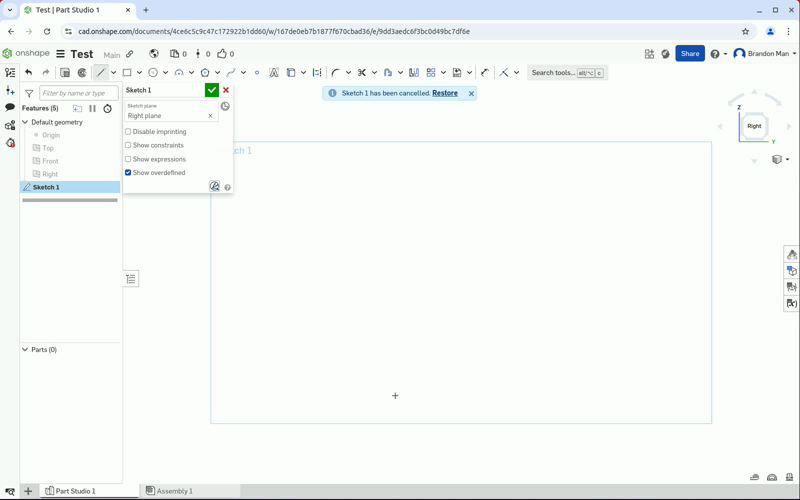
key_up(shift)
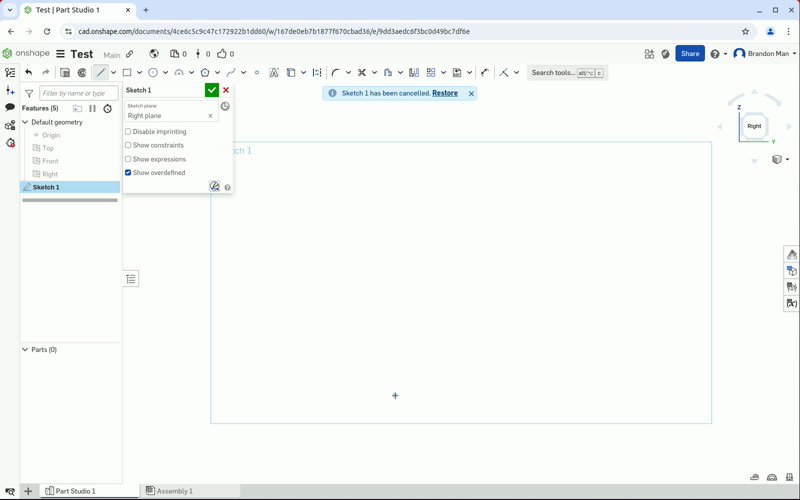
key_down(shift)
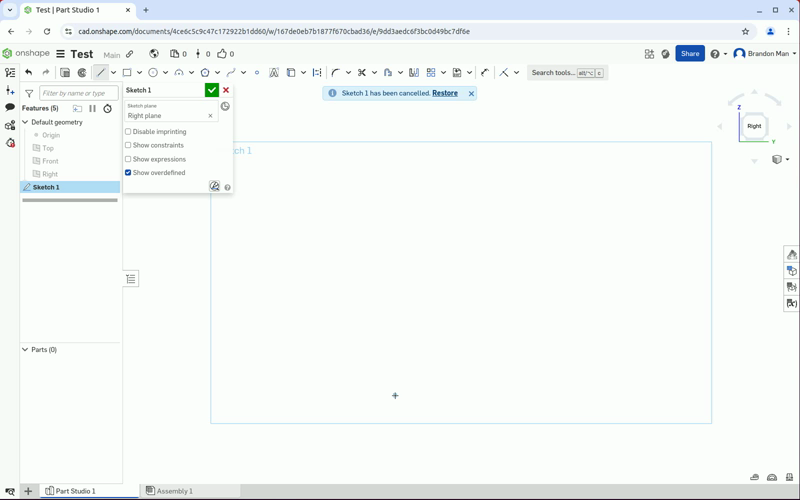
mouse_move(527, 395)
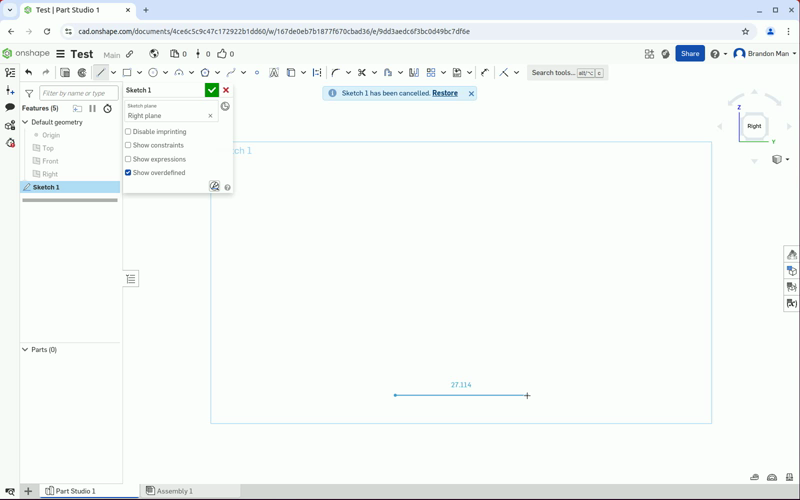
click(527, 395)
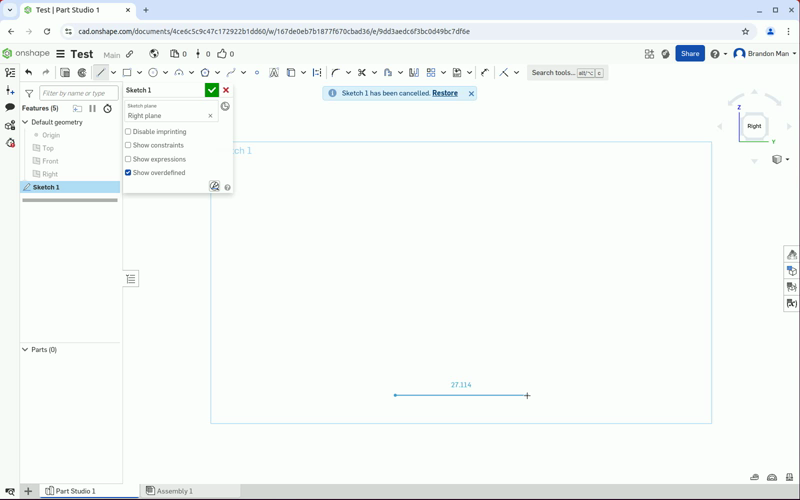
key_up(shift)
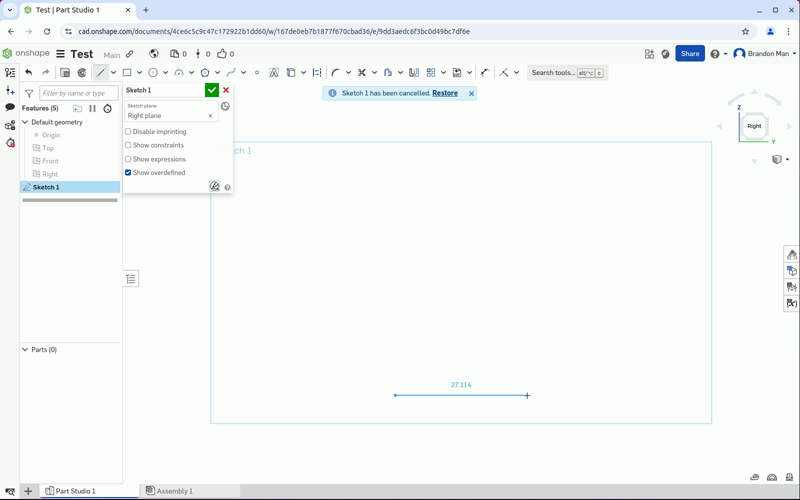
key_down(shift)
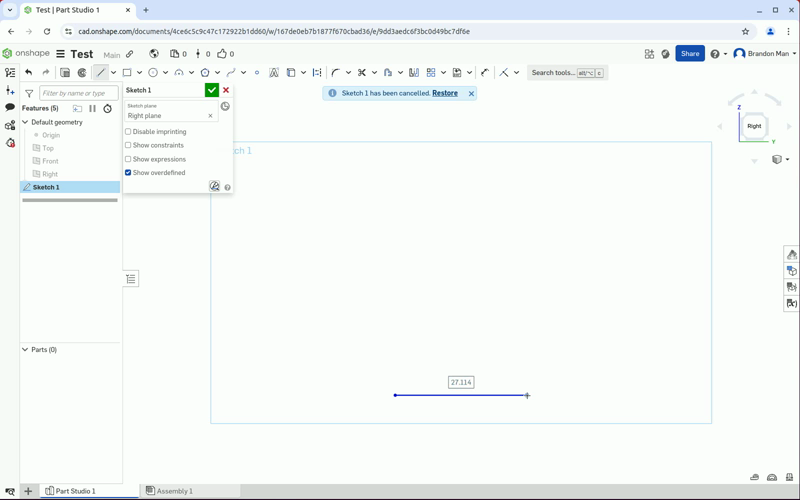
mouse_move(527, 171)
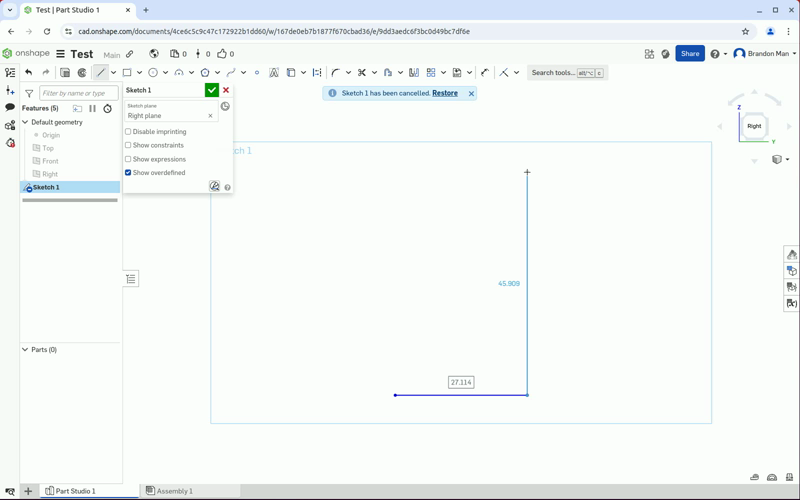
click(527, 171)
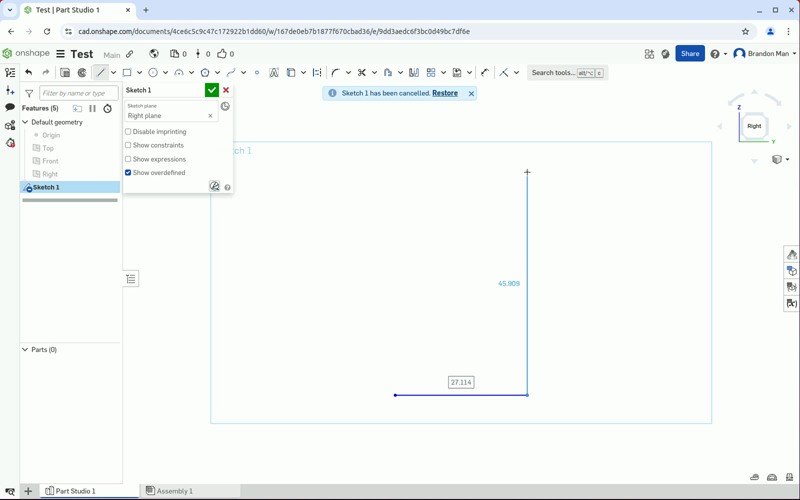
key_up(shift)
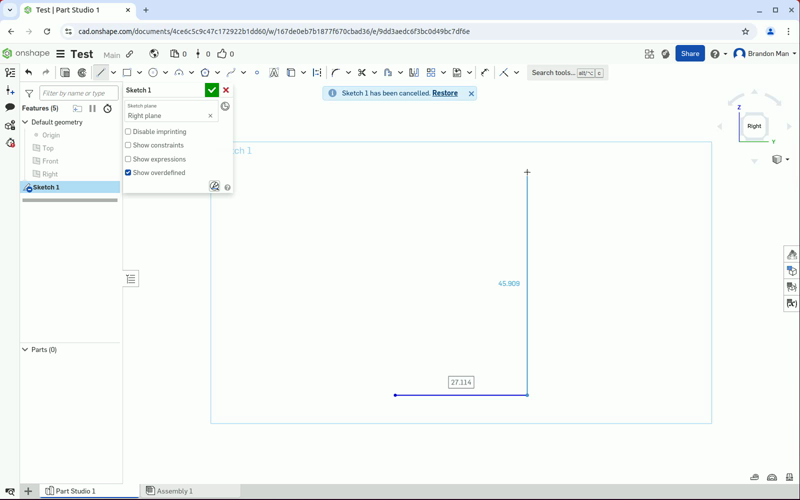
key_down(shift)
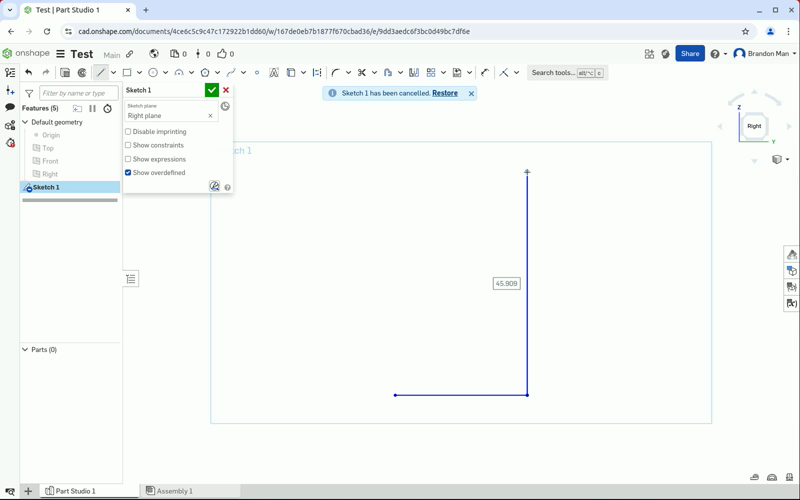
mouse_move(395, 171)
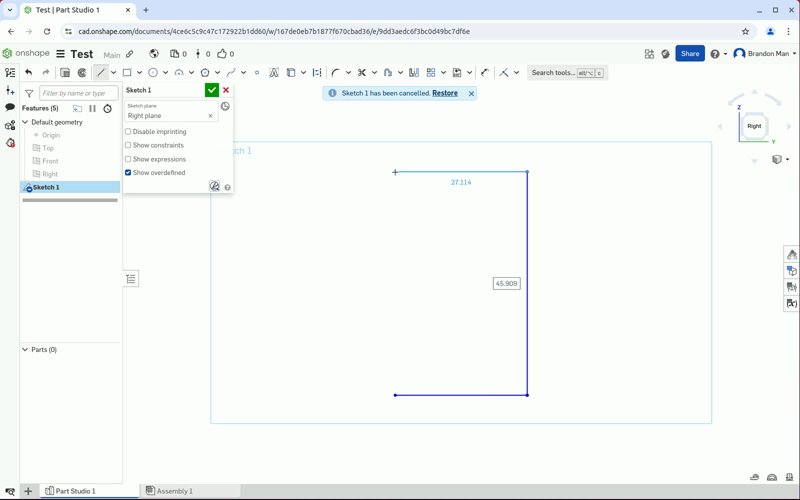
click(395, 171)
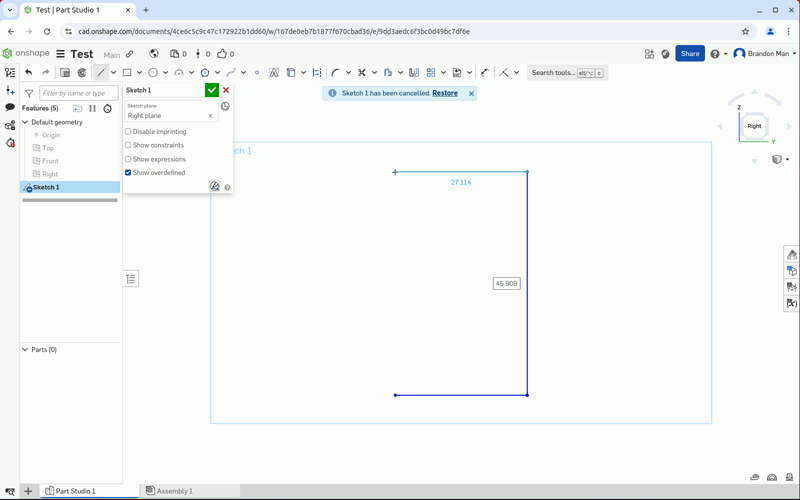
key_up(shift)
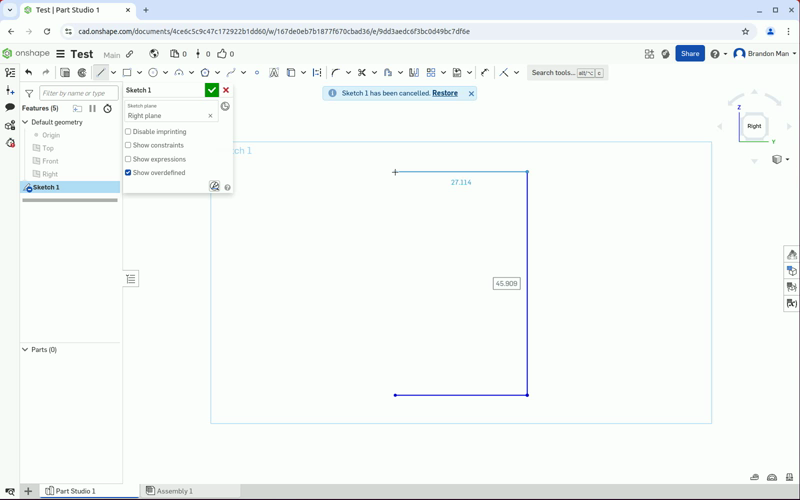
key_down(shift)
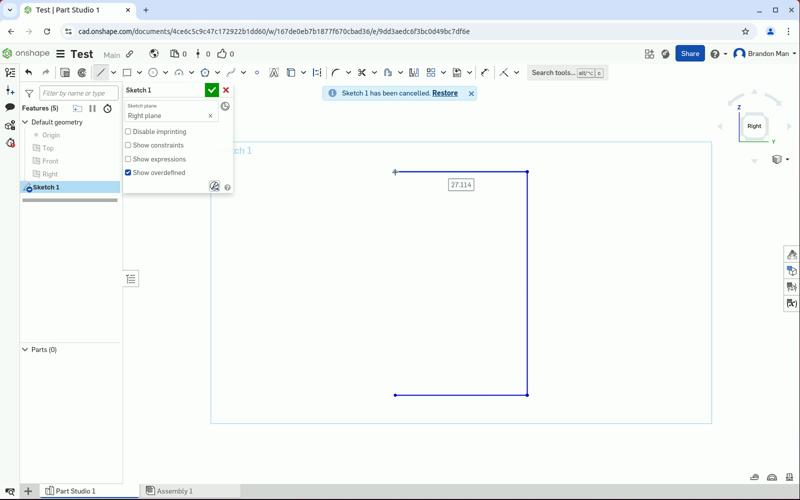
mouse_move(395, 395)
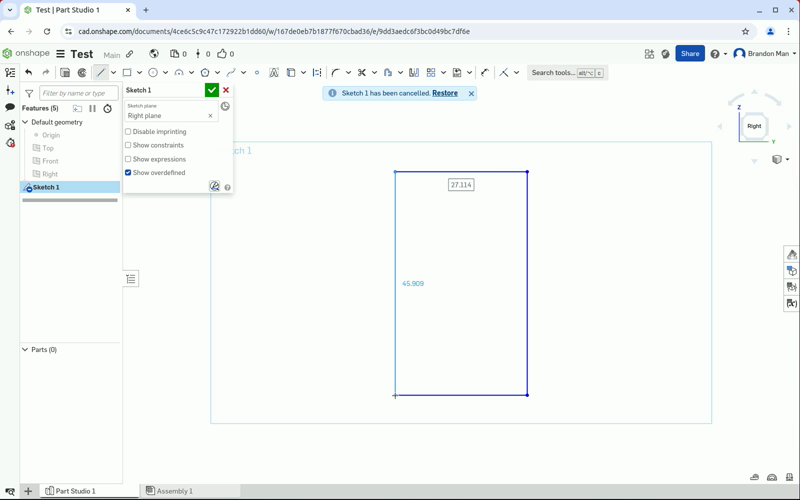
key_up(shift)
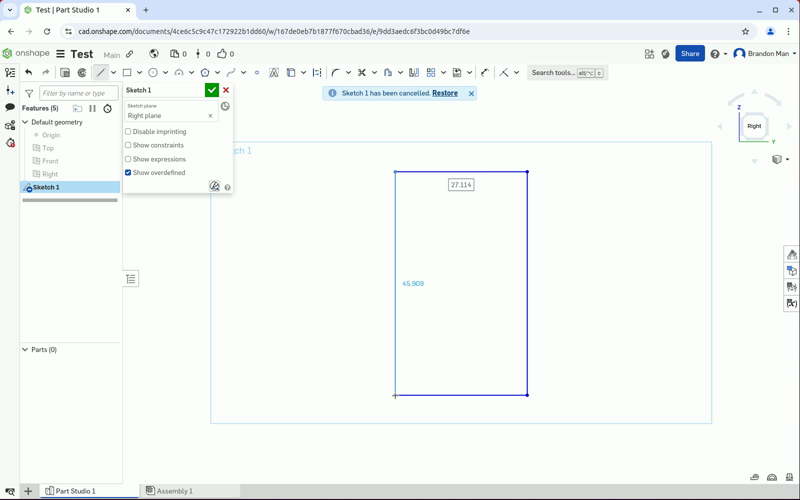
click(395, 395)
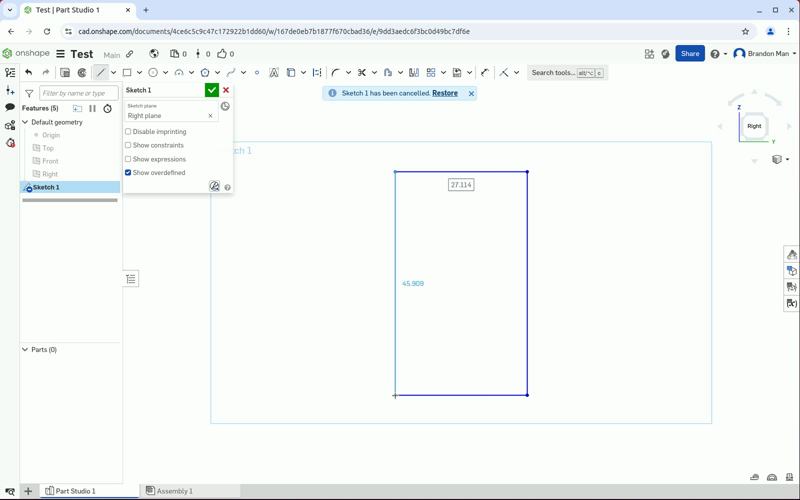
key(esc)
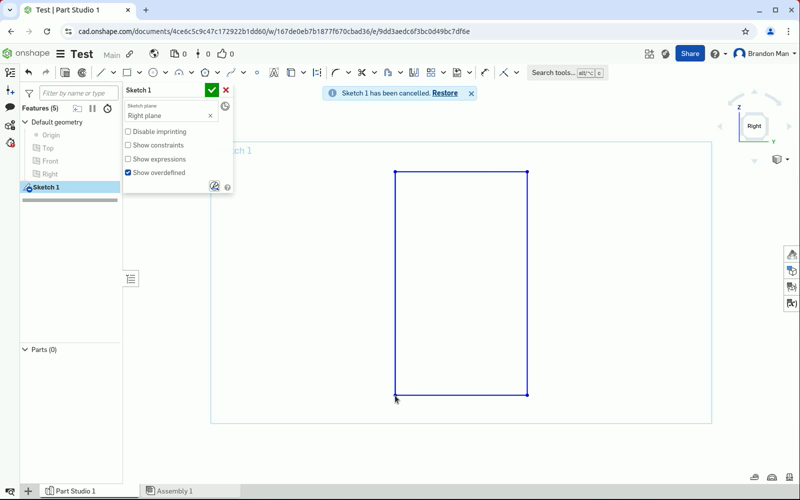
mouse_move(470, 229)
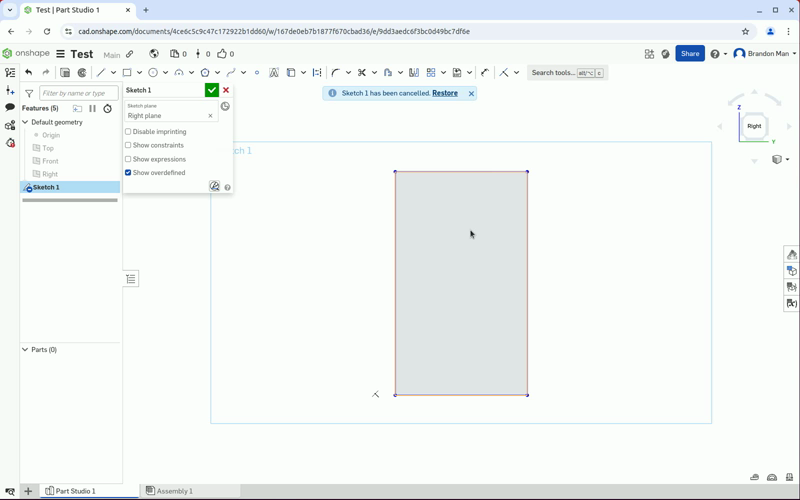
click(470, 229)
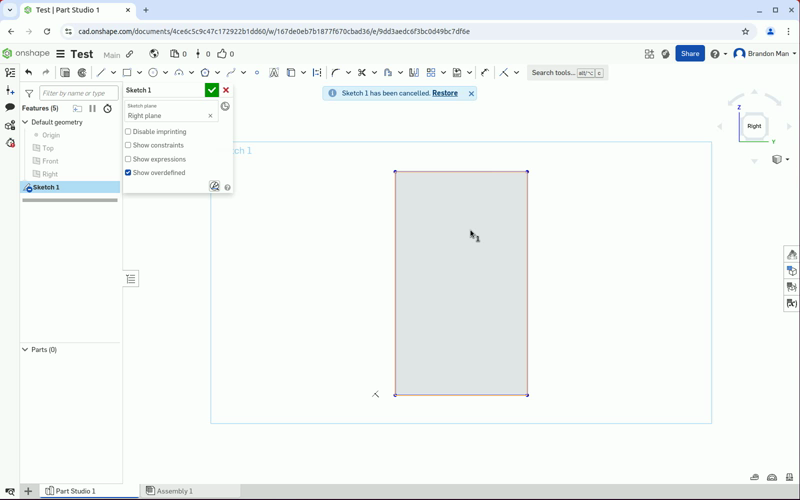
mouse_move(73, 352)
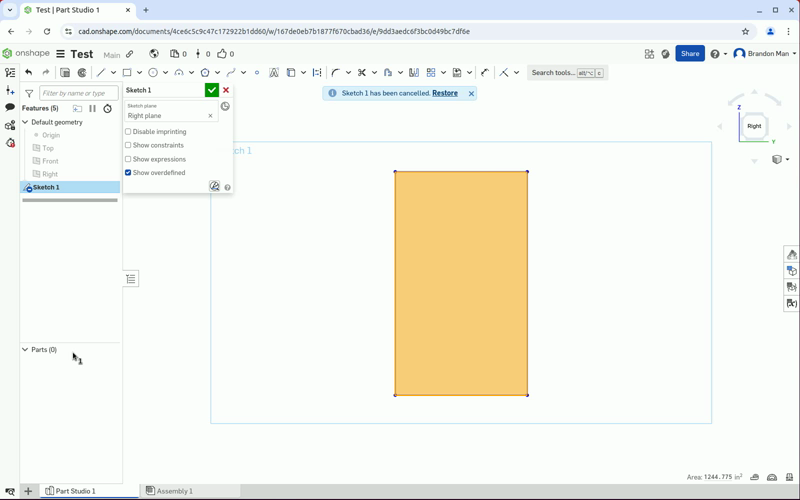
key(shift+y)
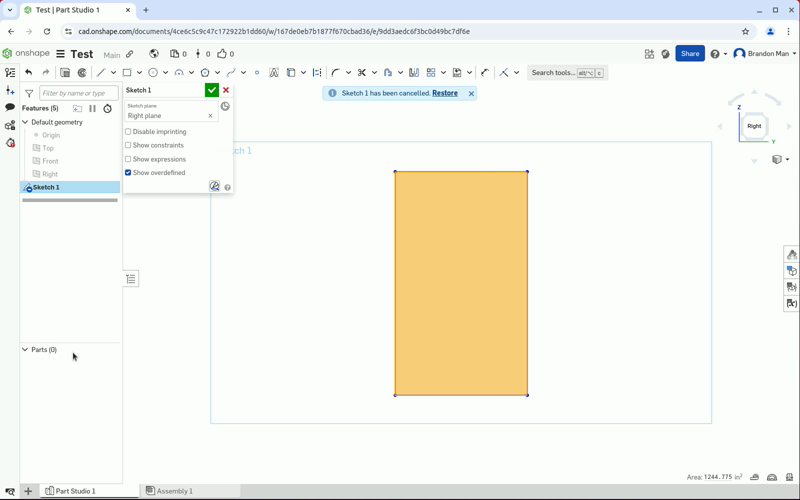
key(shift+e)
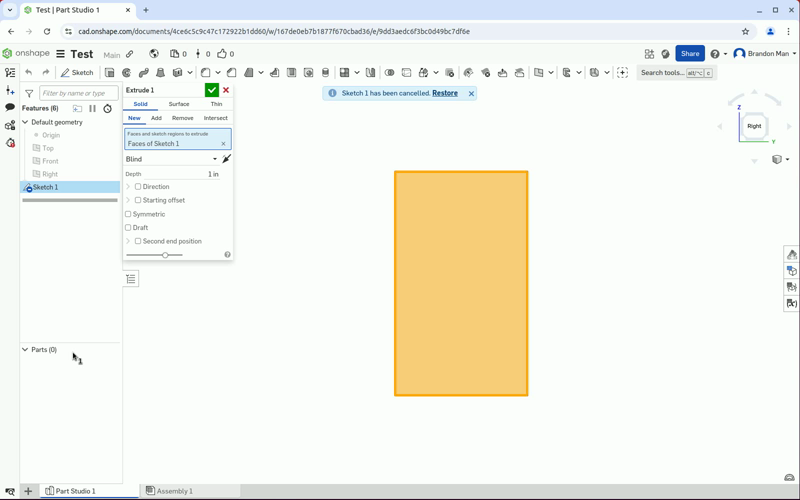
mouse_move(143, 106)
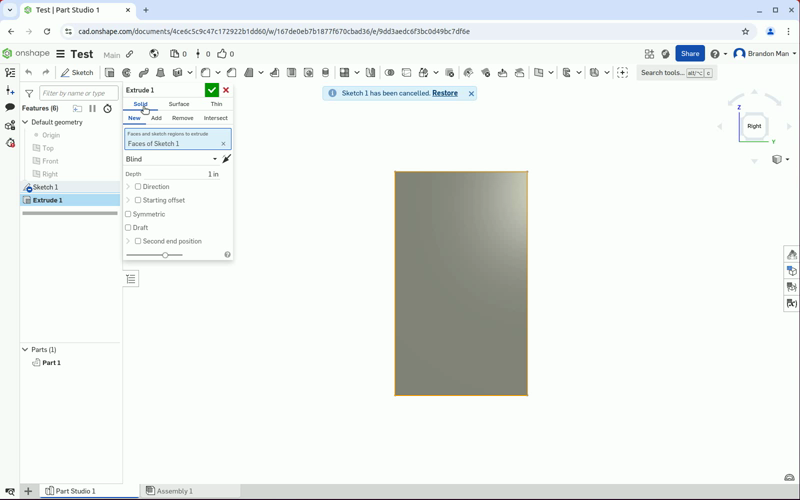
click(143, 106)
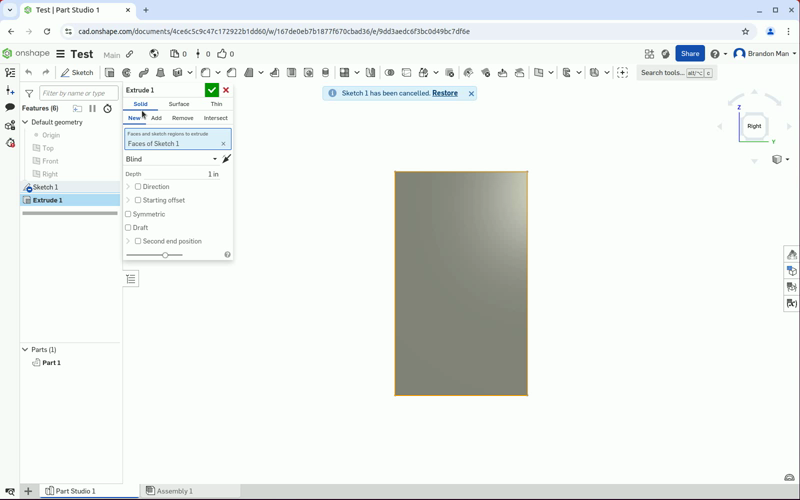
mouse_move(137, 120)
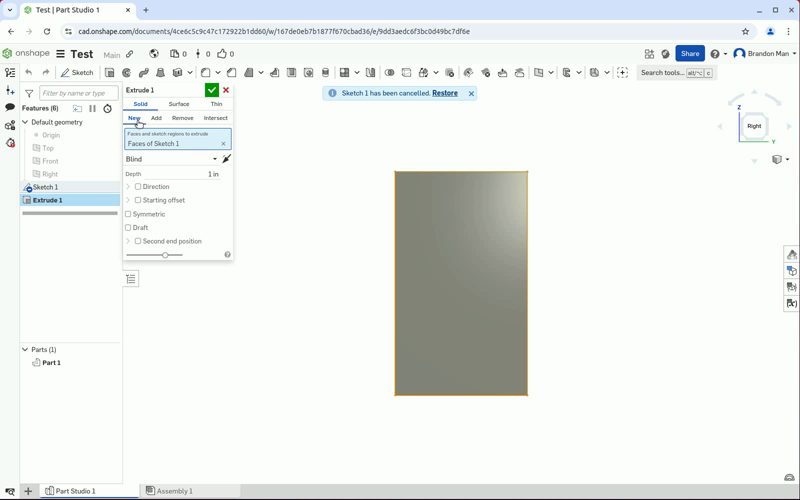
click(137, 120)
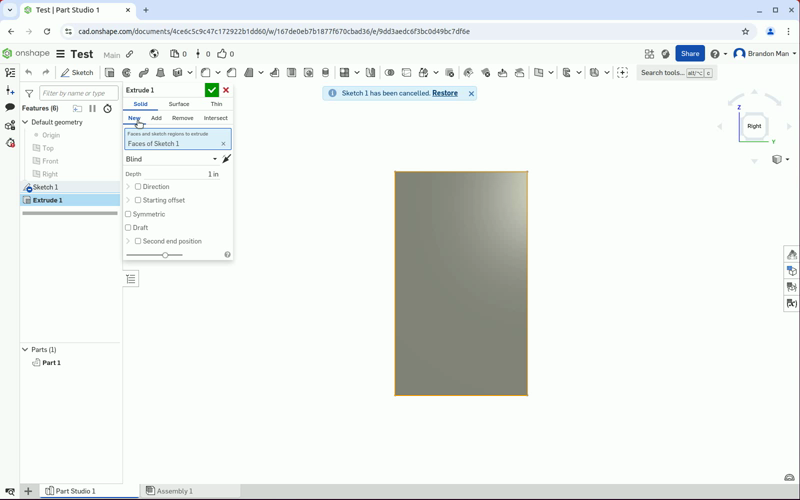
key(tab, 4)
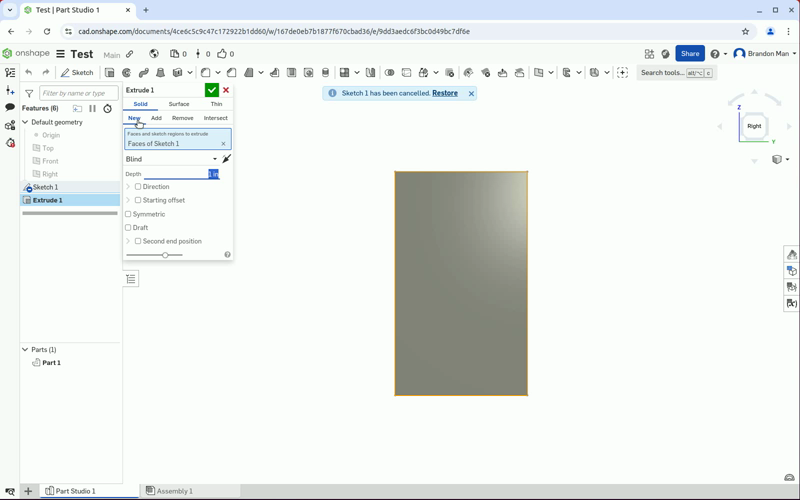
text(3.37)
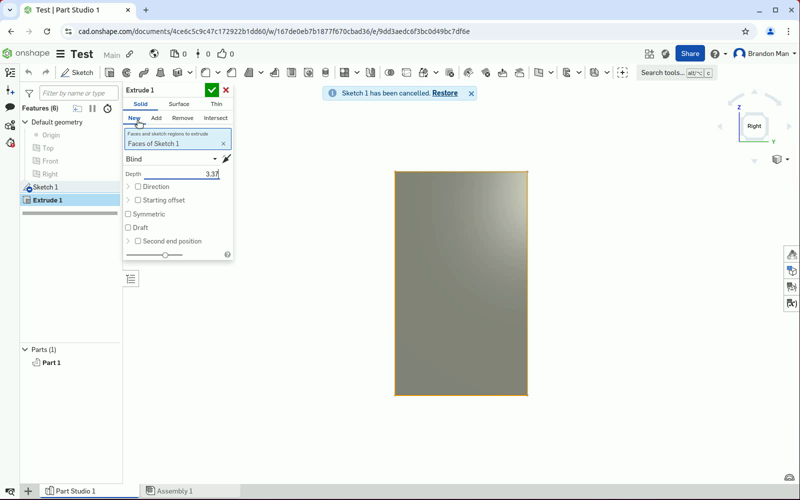
key(tab, 3)
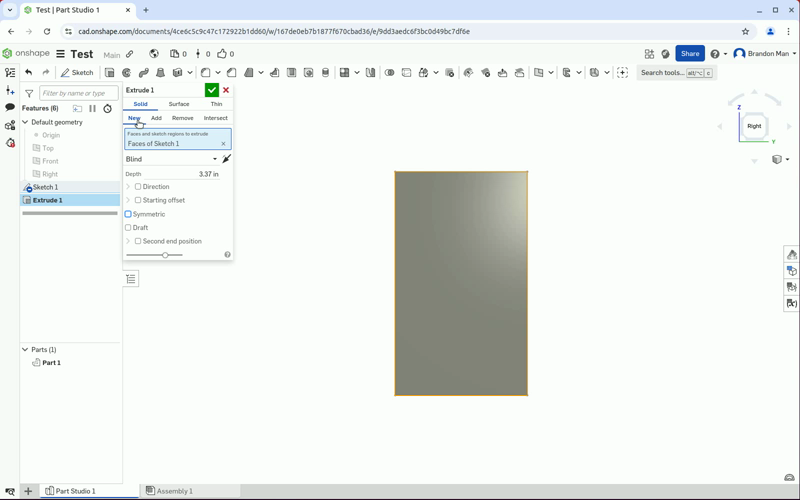
key(space)
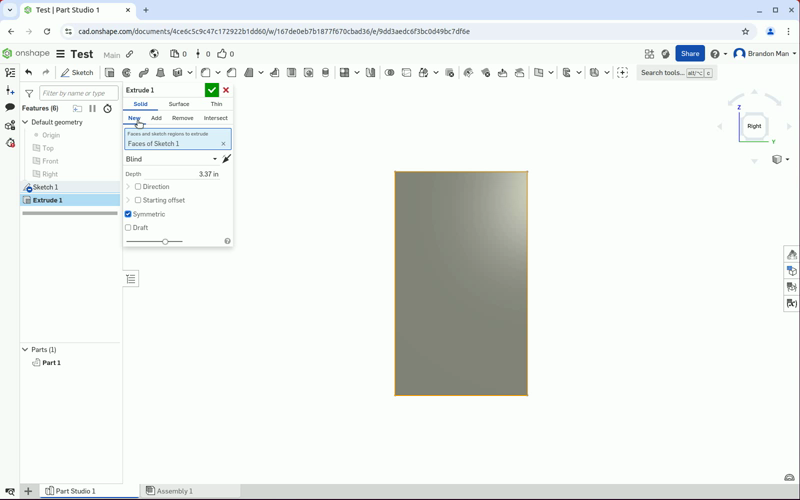
key(enter)
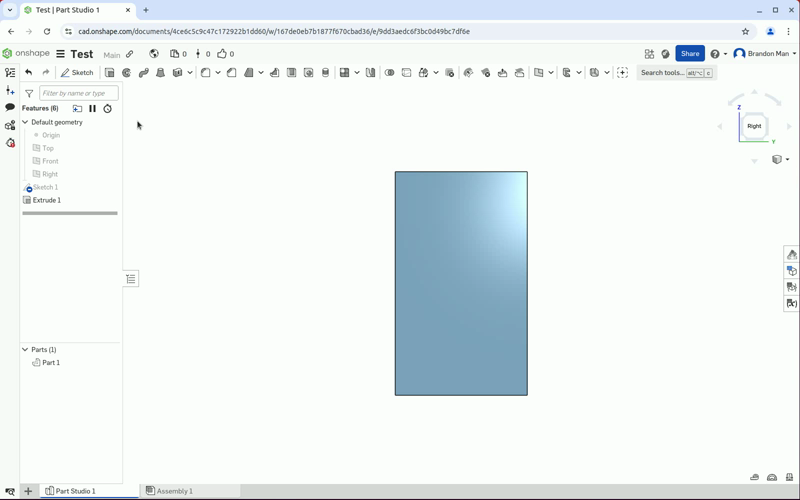
key(shift+h)
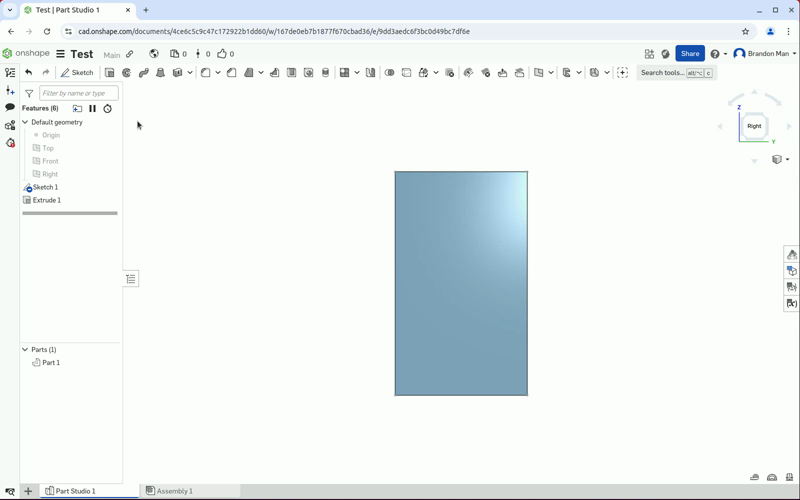
key(shift+h)
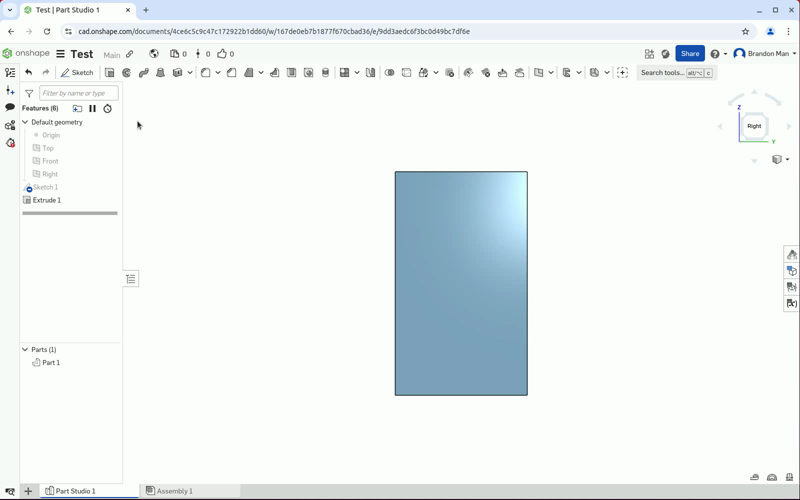
mouse_move(73, 189)
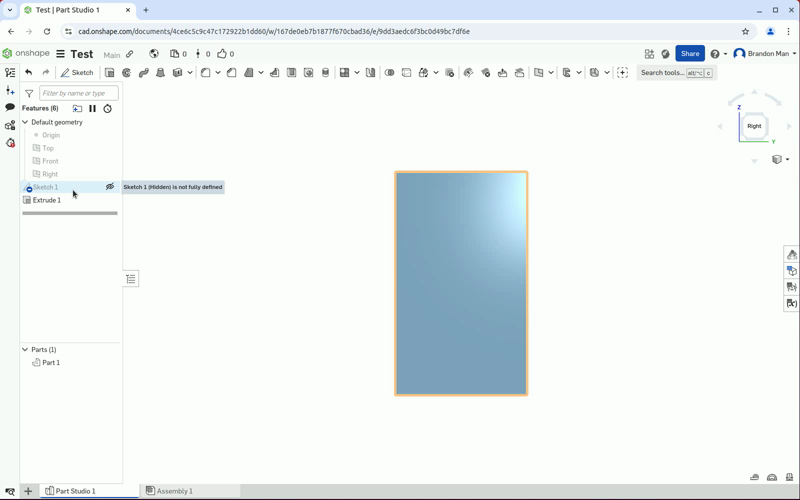
click(73, 189)
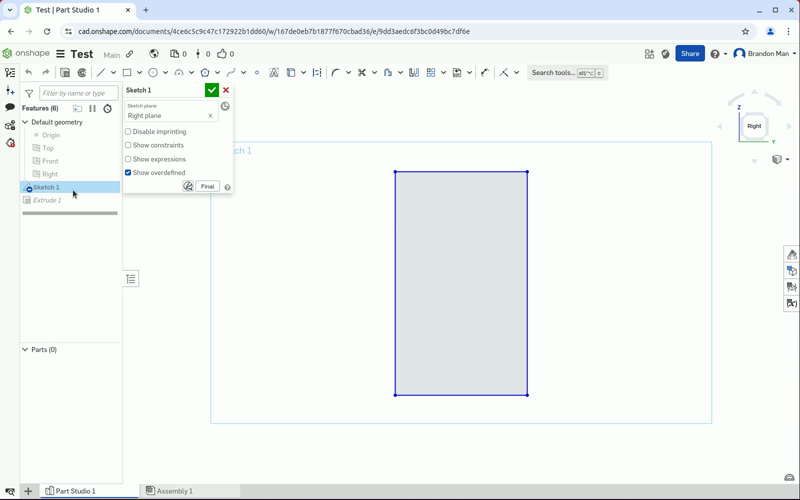
mouse_move(229, 92)
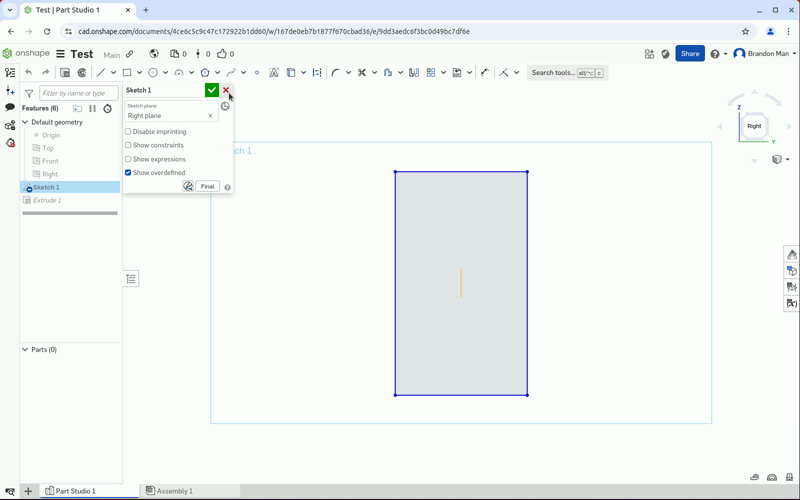
click(229, 92)
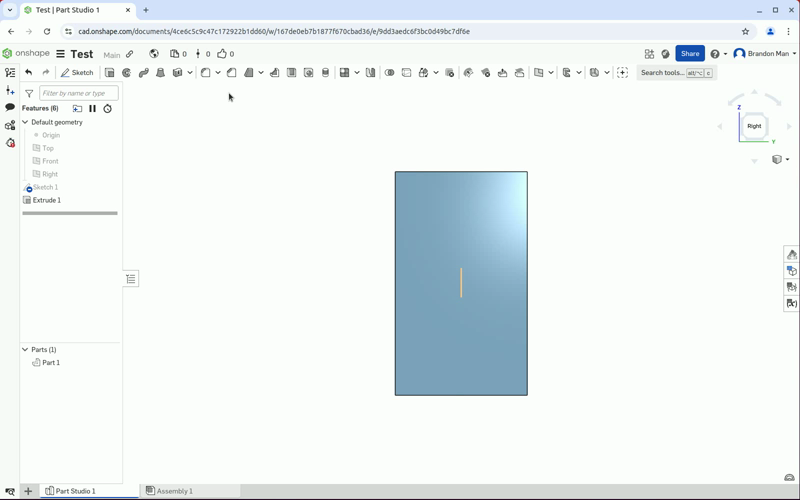
mouse_move(541, 75)
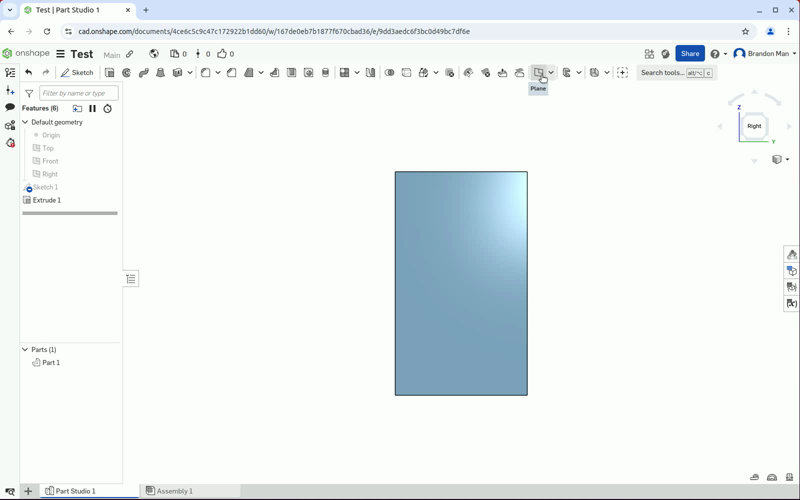
click(541, 75)
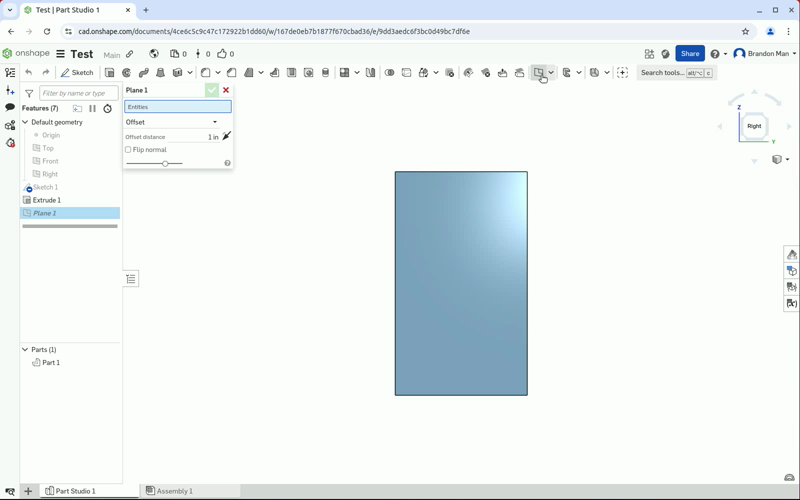
mouse_move(73, 176)
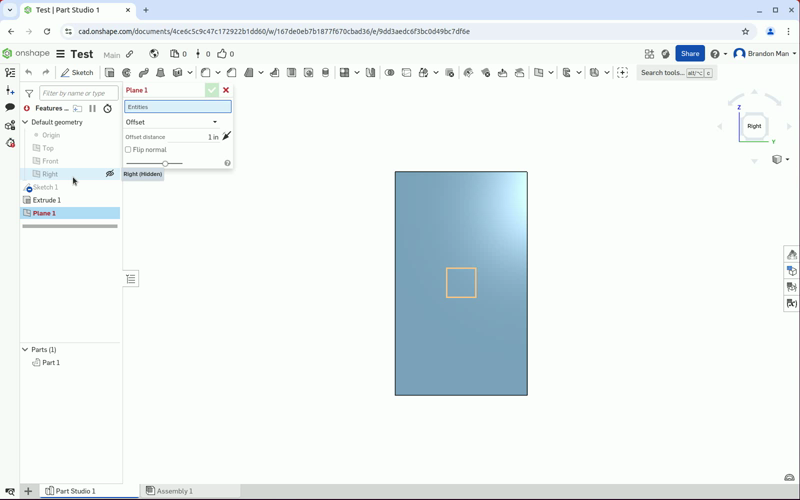
click(73, 176)
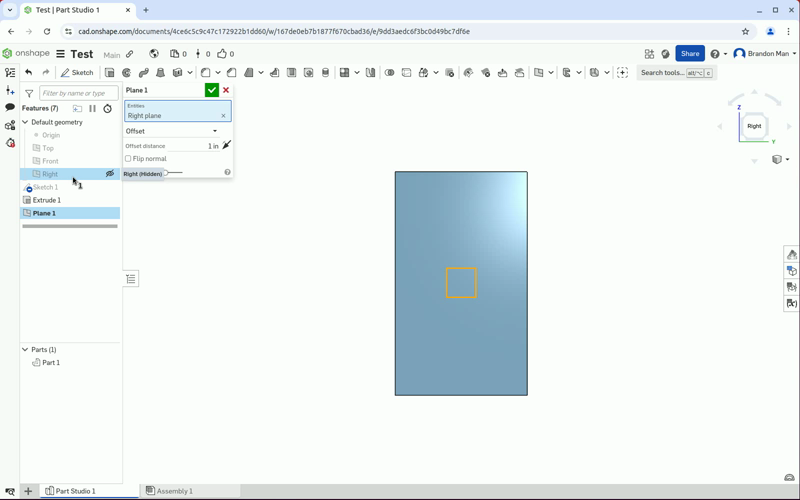
key(tab, 2)
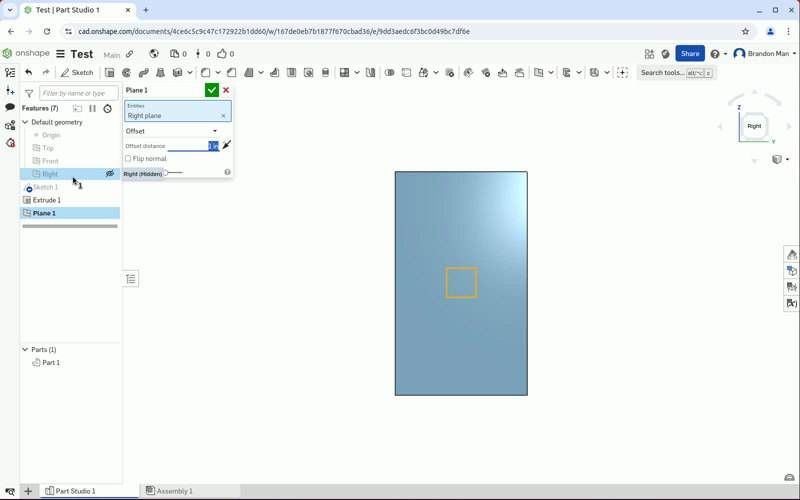
text(1.695)
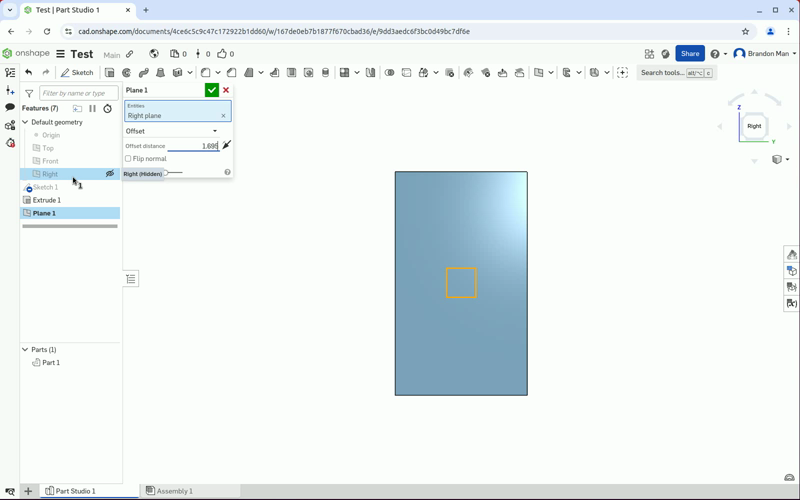
key(enter, 2)
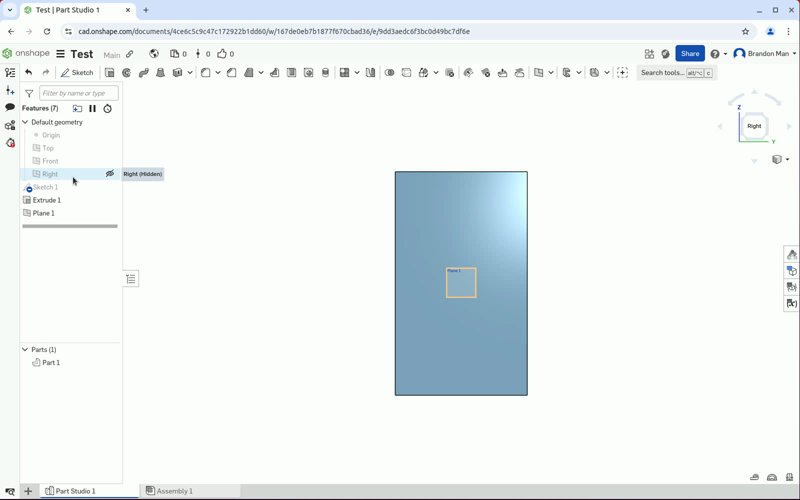
key(shift+s)
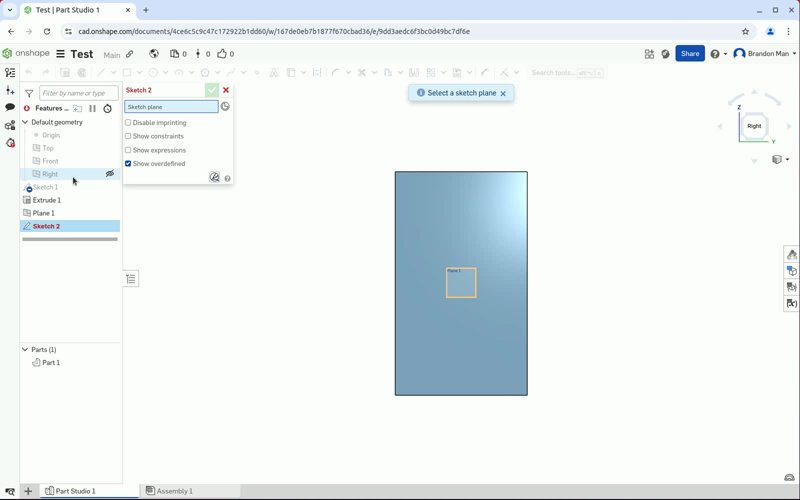
mouse_move(73, 215)
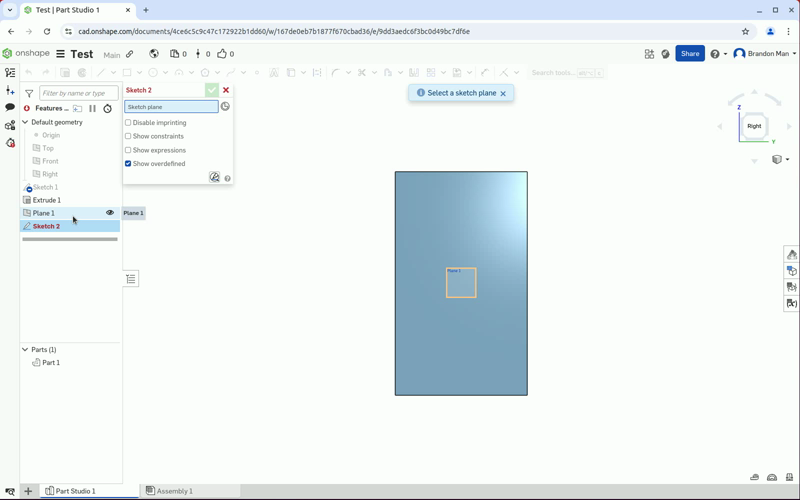
click(73, 215)
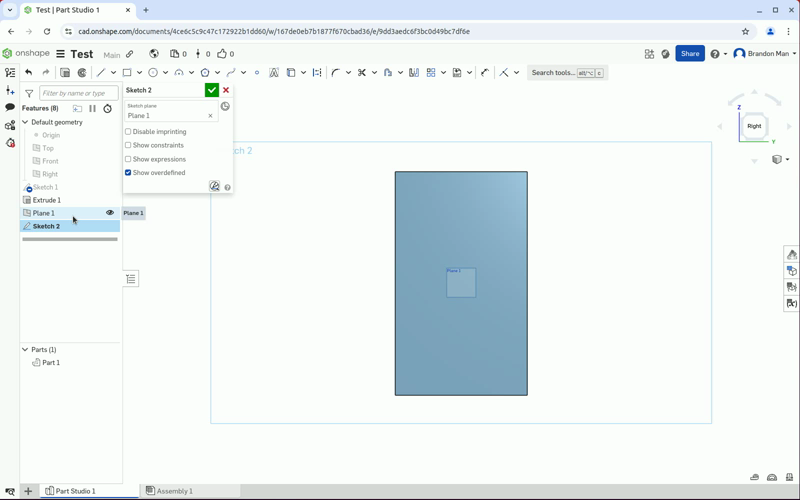
mouse_move(73, 352)
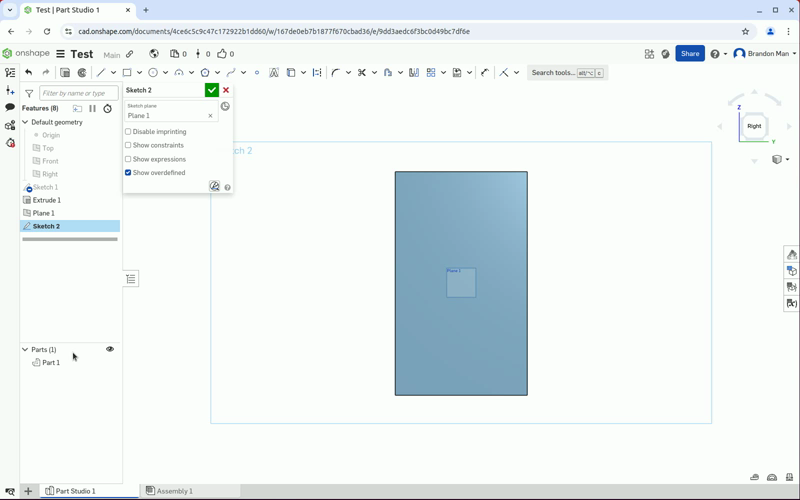
key(y)
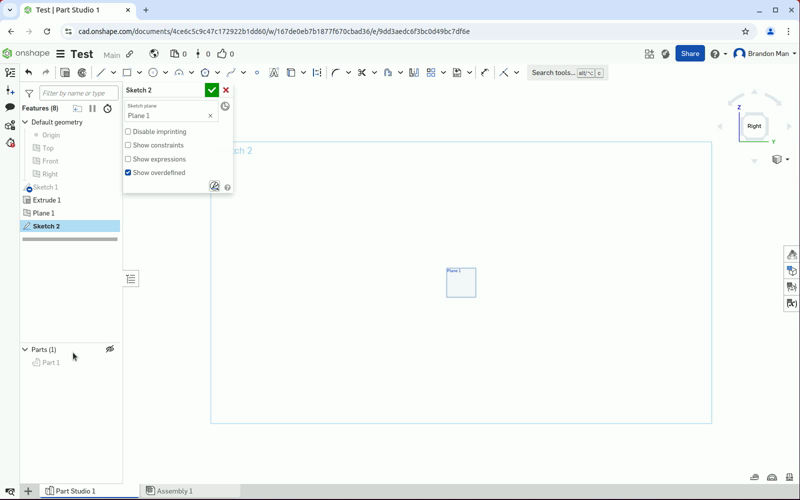
key(l)
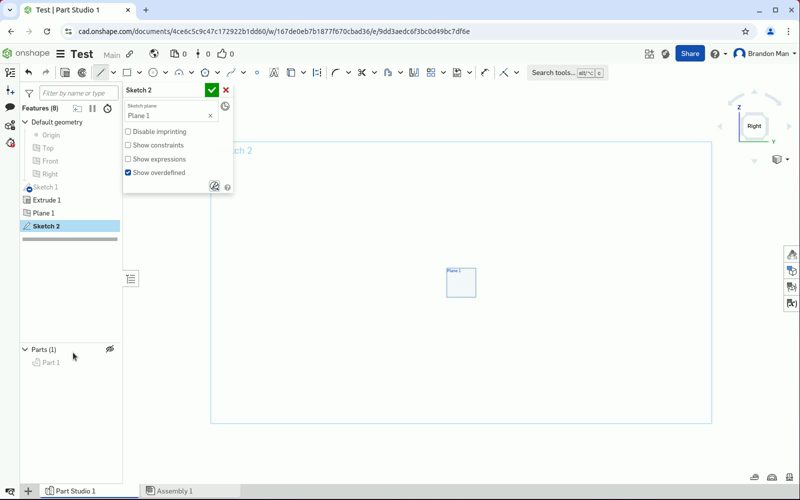
key_down(shift)
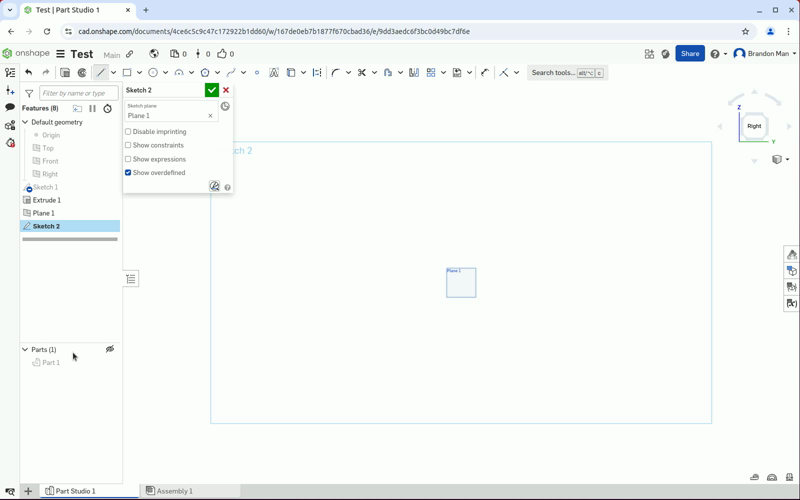
mouse_move(395, 395)
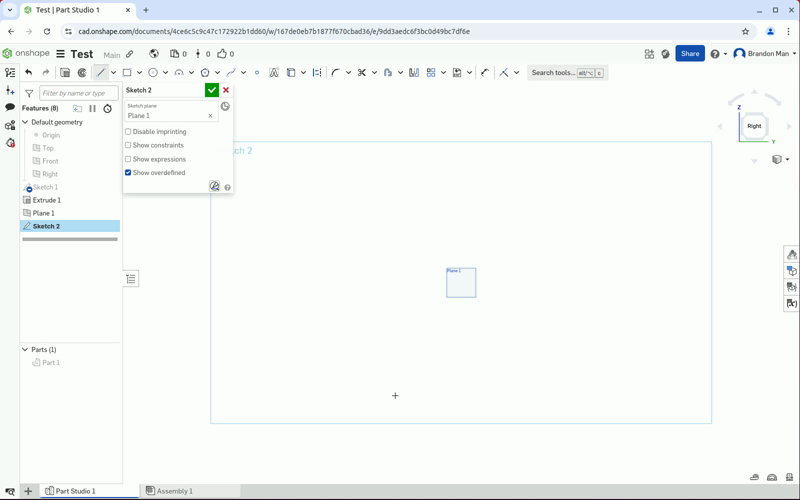
click(395, 395)
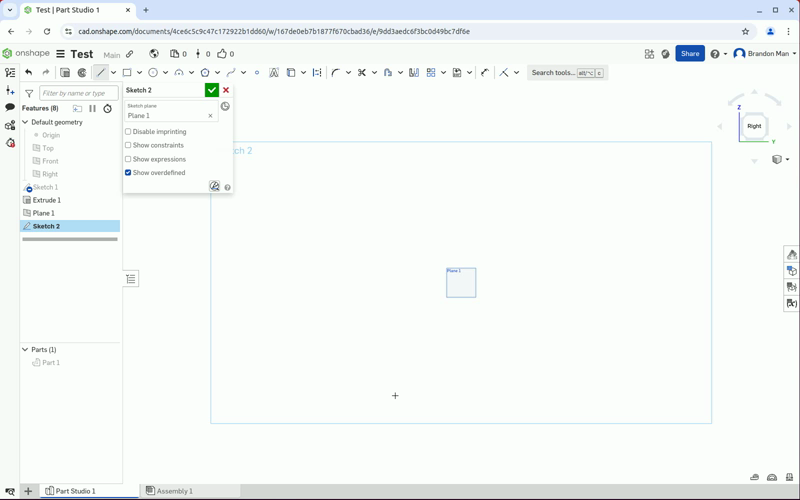
key_up(shift)
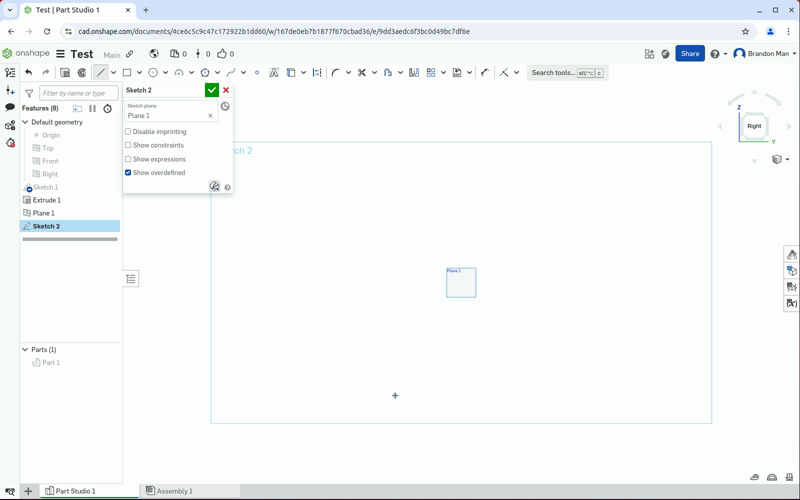
key_down(shift)
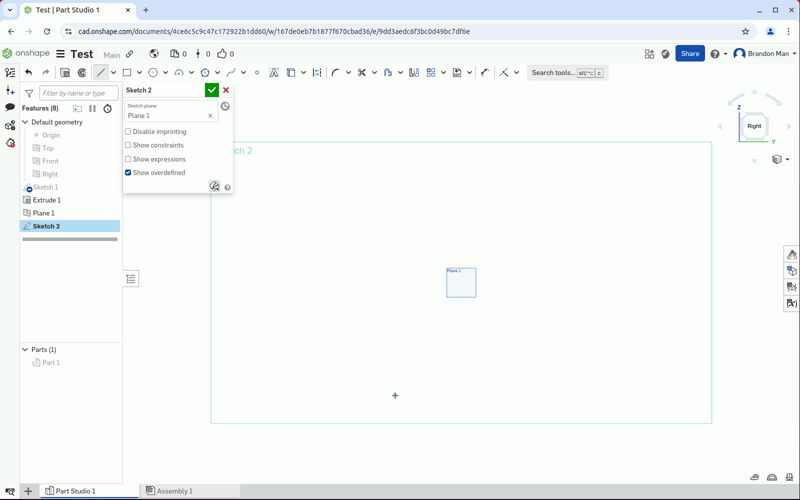
mouse_move(425, 395)
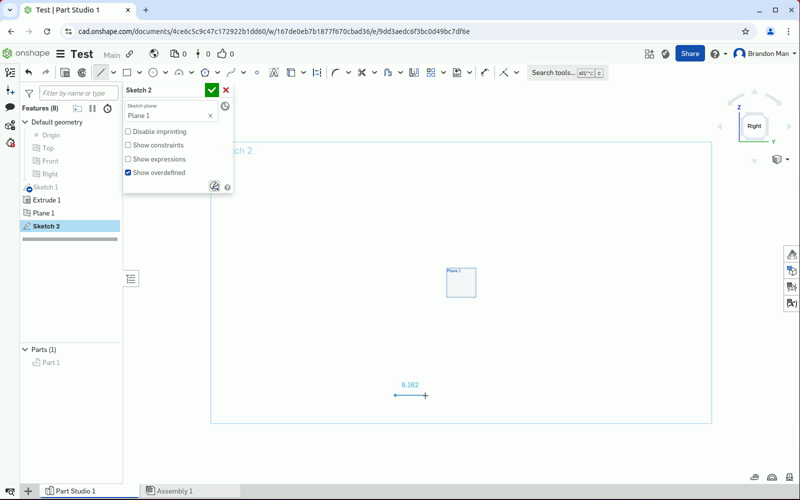
mouse_move(426, 395)
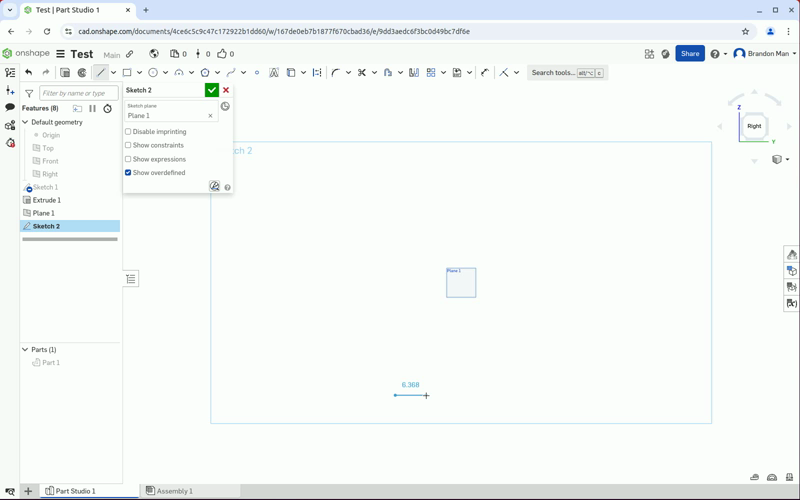
click(426, 395)
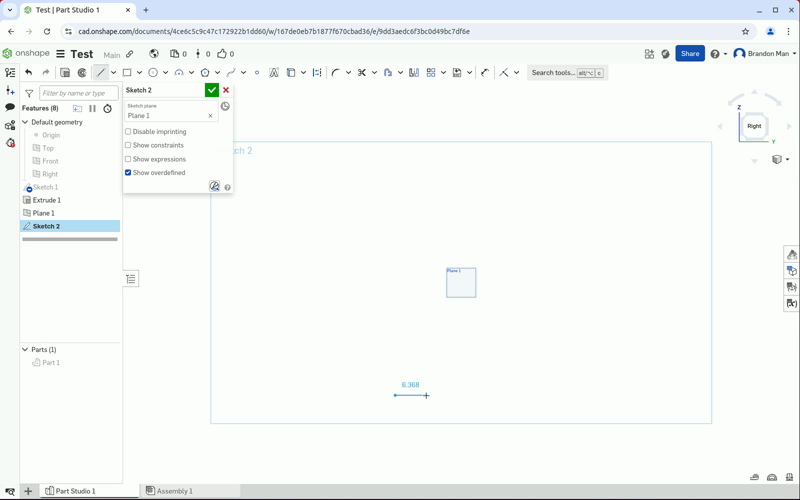
key_up(shift)
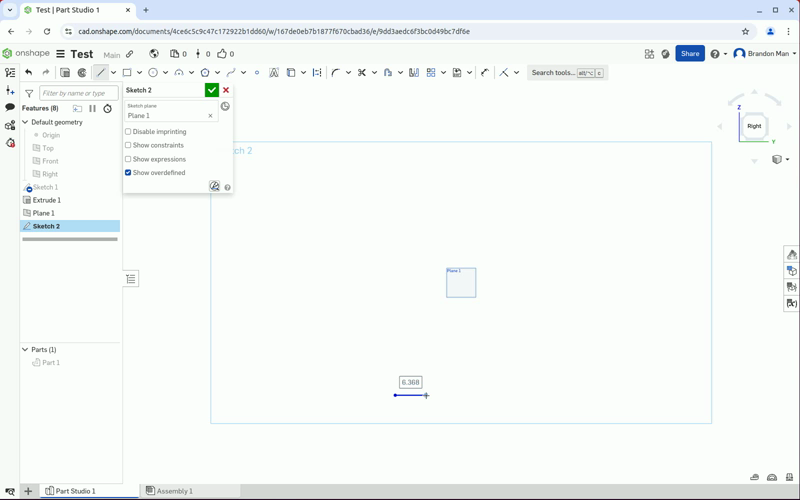
key_down(shift)
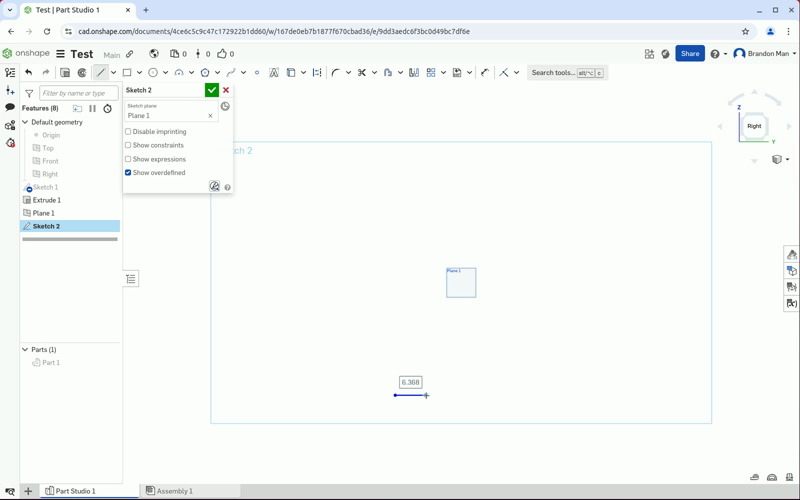
mouse_move(395, 266)
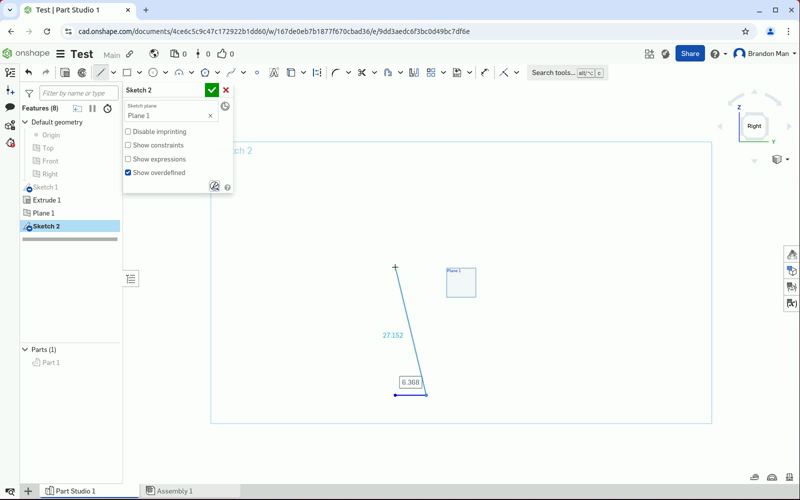
click(395, 266)
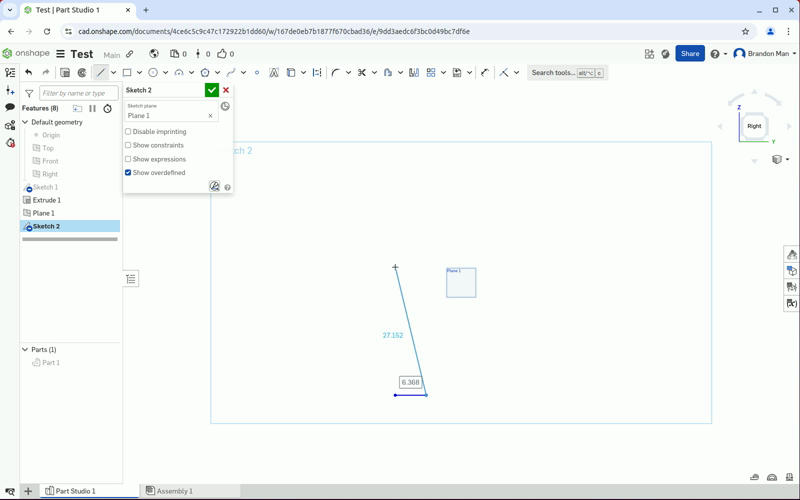
key_up(shift)
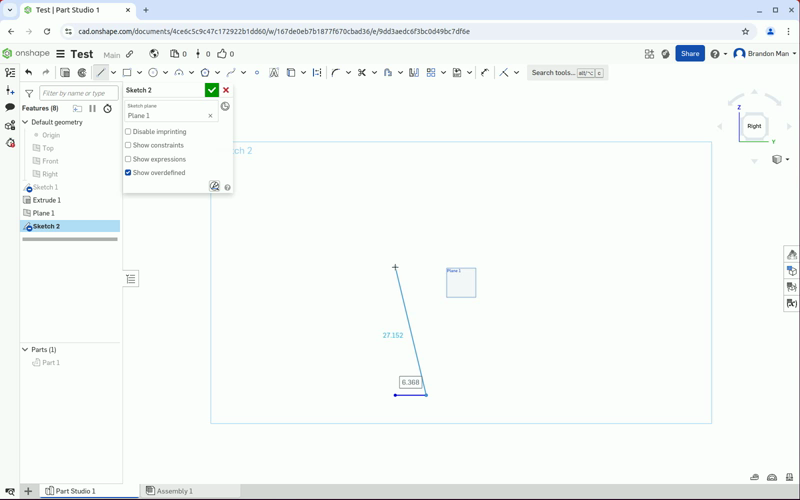
key_down(shift)
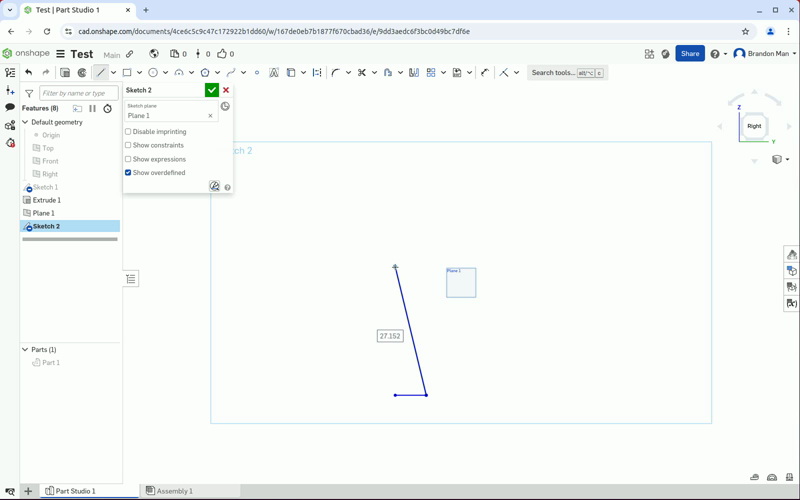
mouse_move(395, 395)
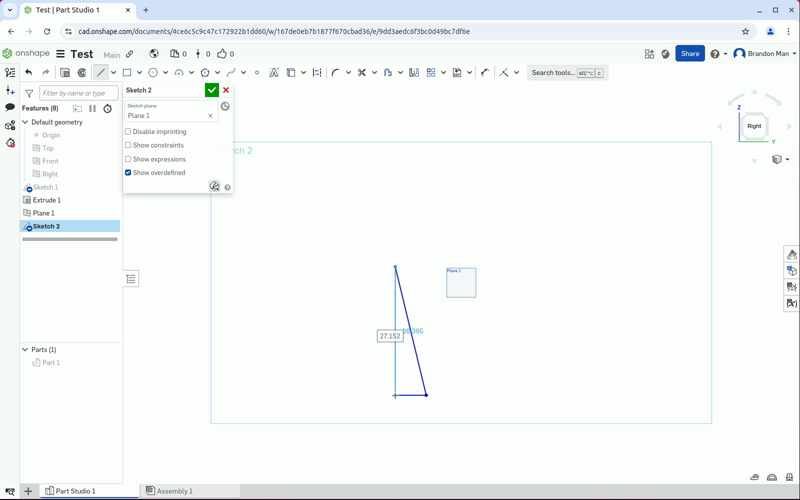
key_up(shift)
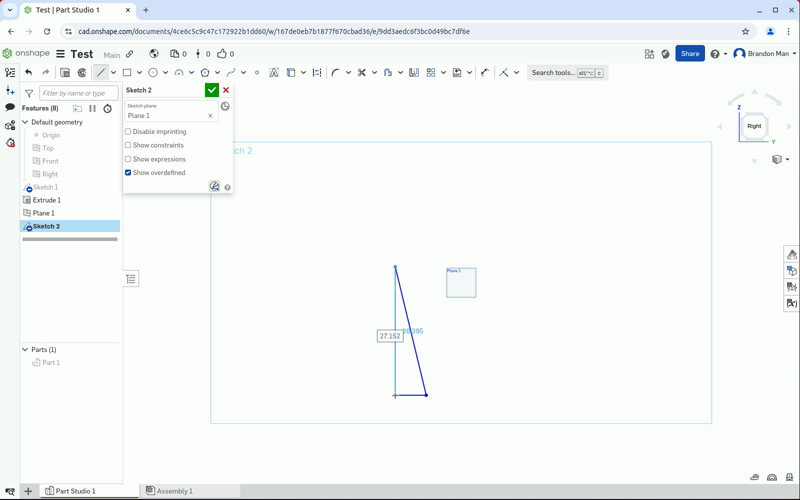
click(395, 395)
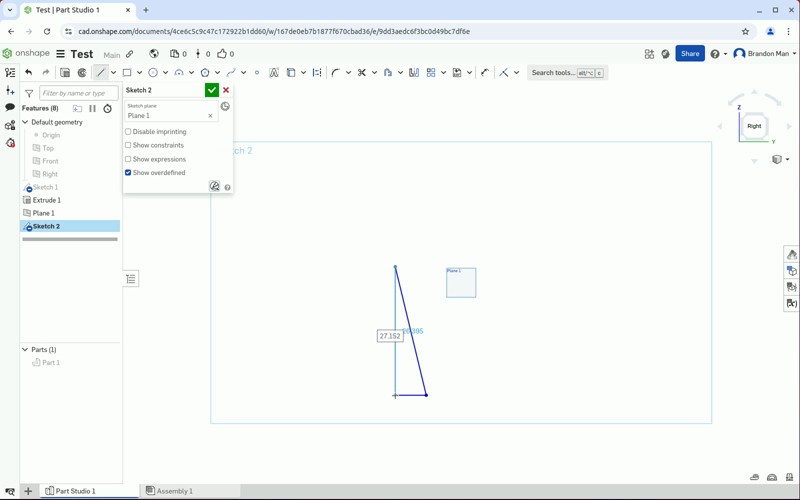
key(esc)
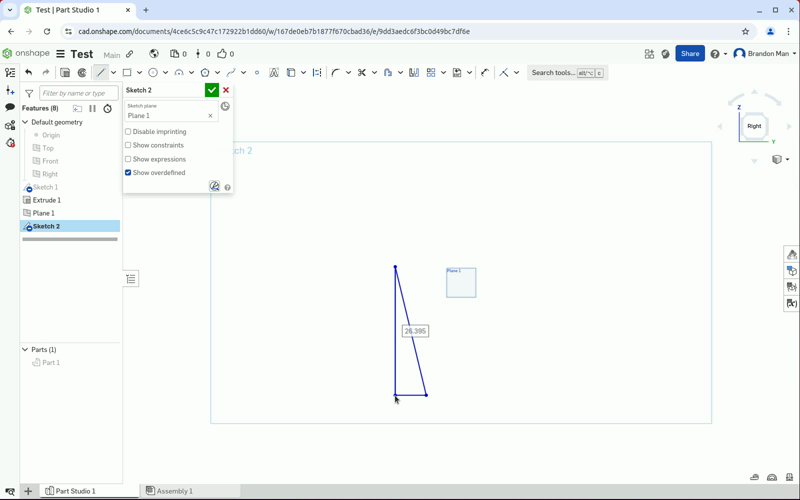
mouse_move(403, 312)
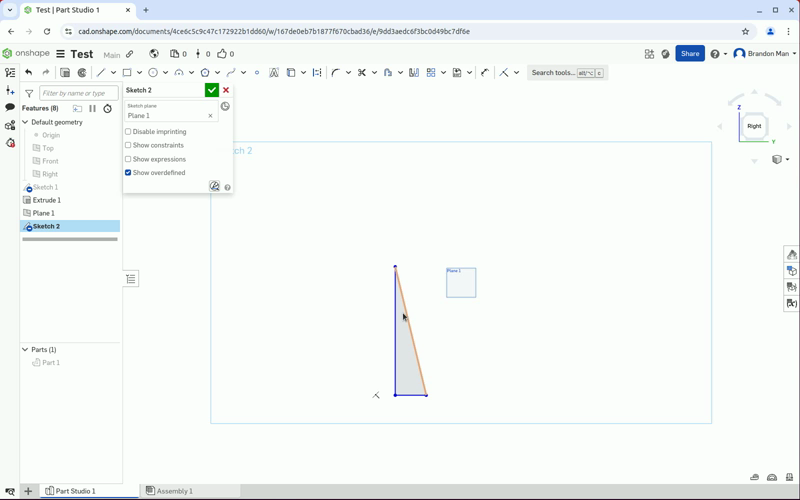
click(403, 312)
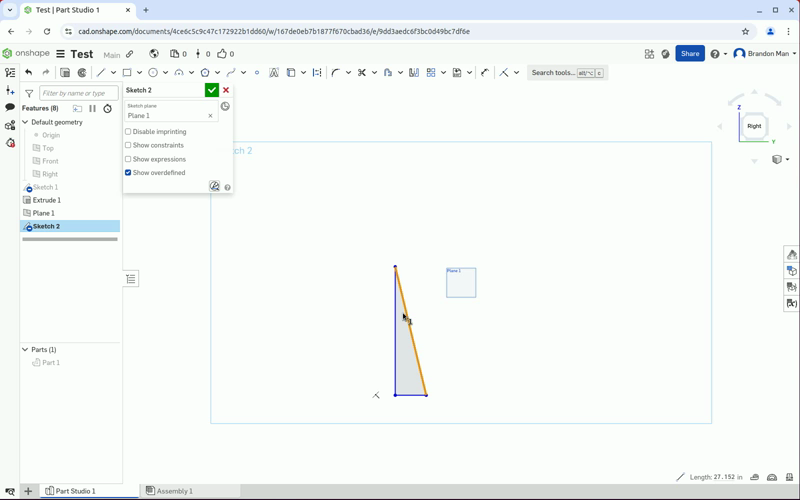
mouse_move(73, 352)
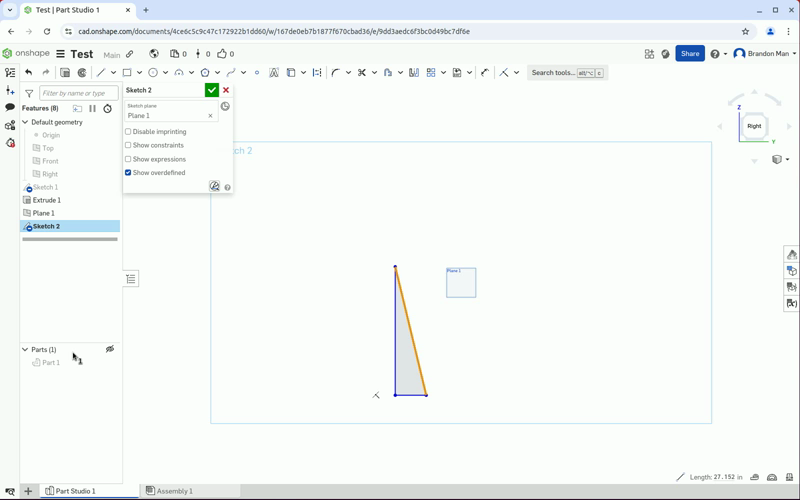
key(shift+y)
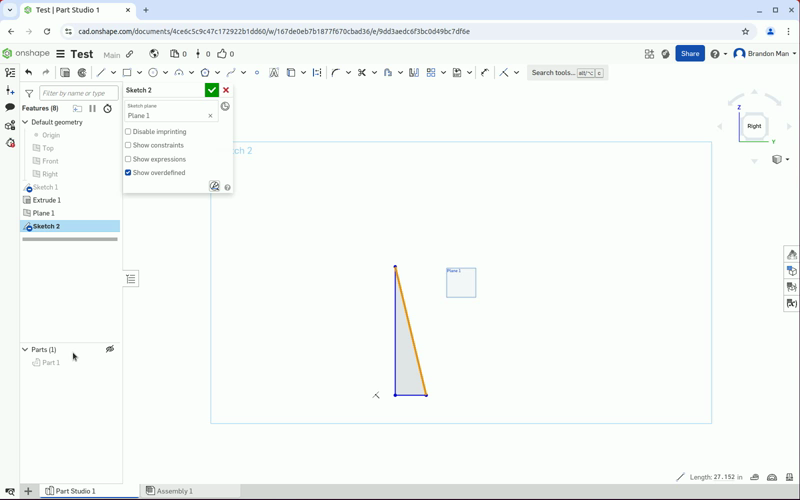
key(shift+e)
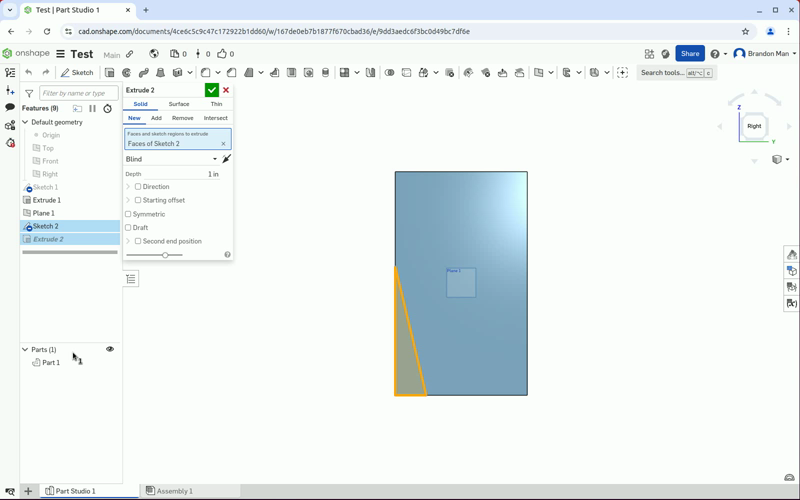
mouse_move(143, 106)
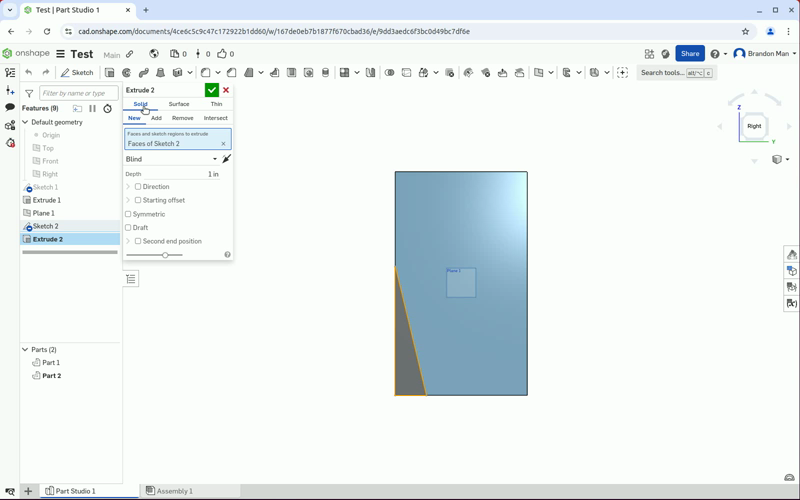
click(143, 106)
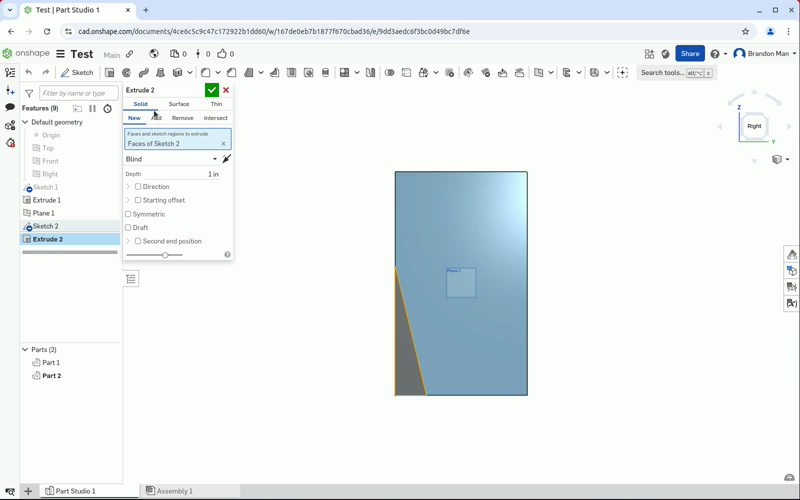
mouse_move(186, 120)
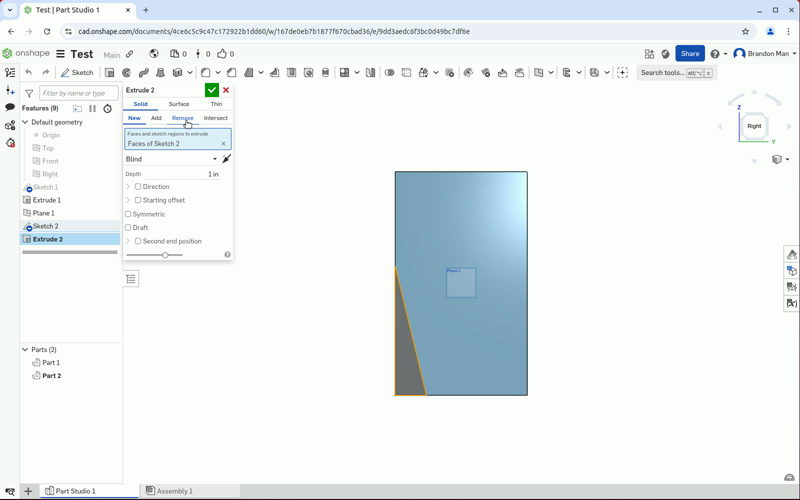
click(186, 120)
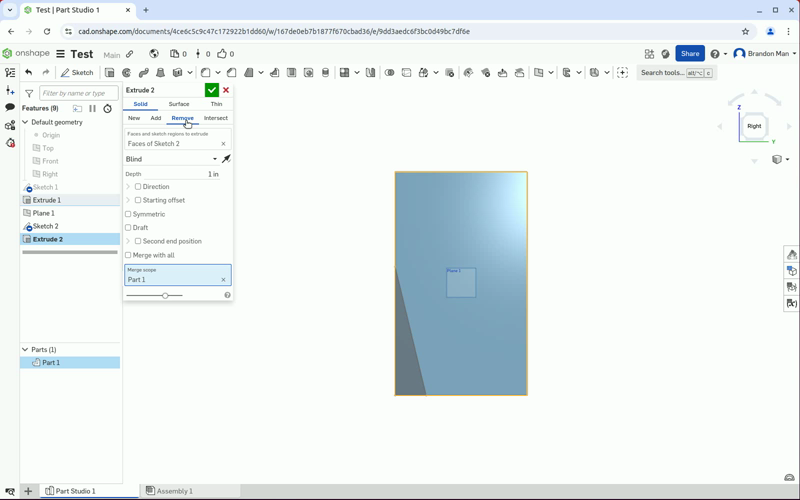
key(tab, 4)
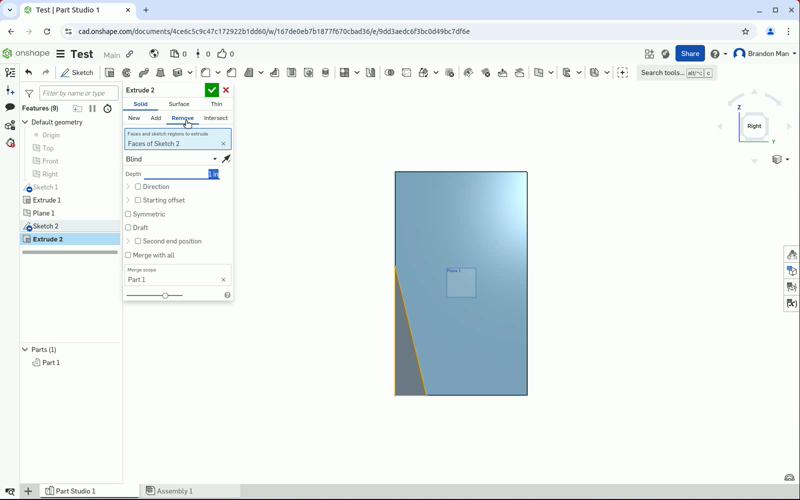
text(4.092)
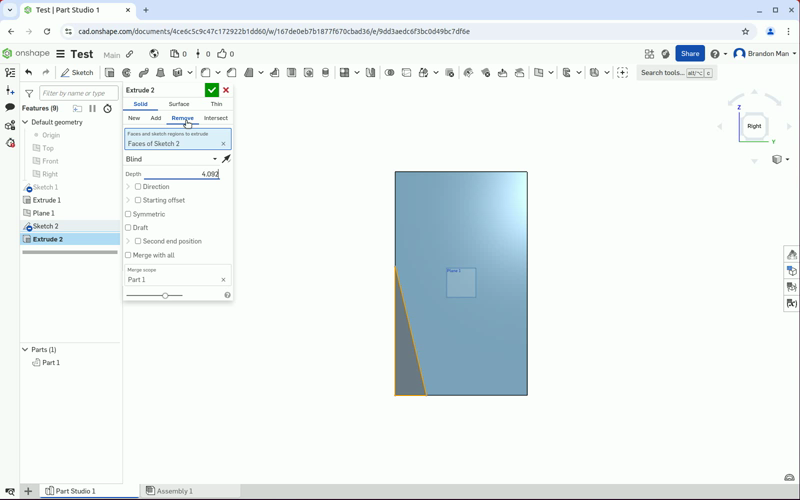
key(tab, 6)
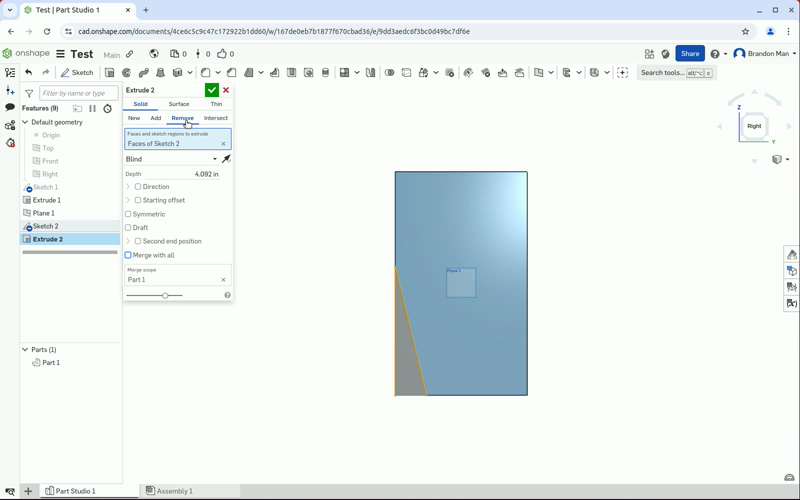
key(space)
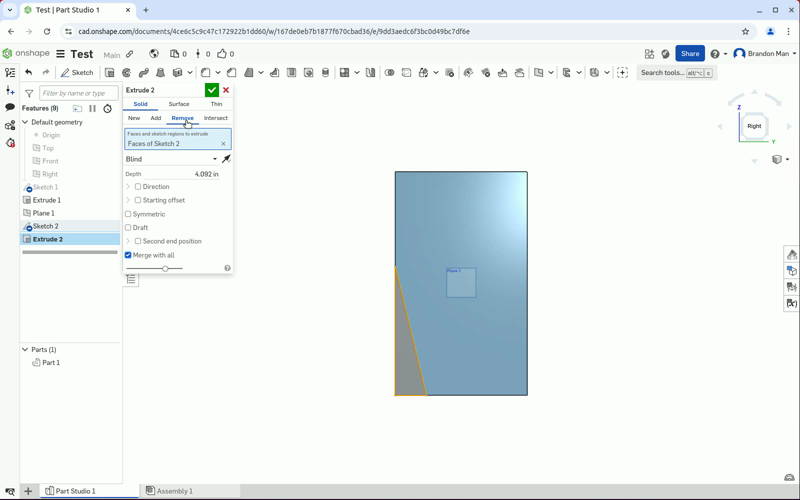
key(enter)
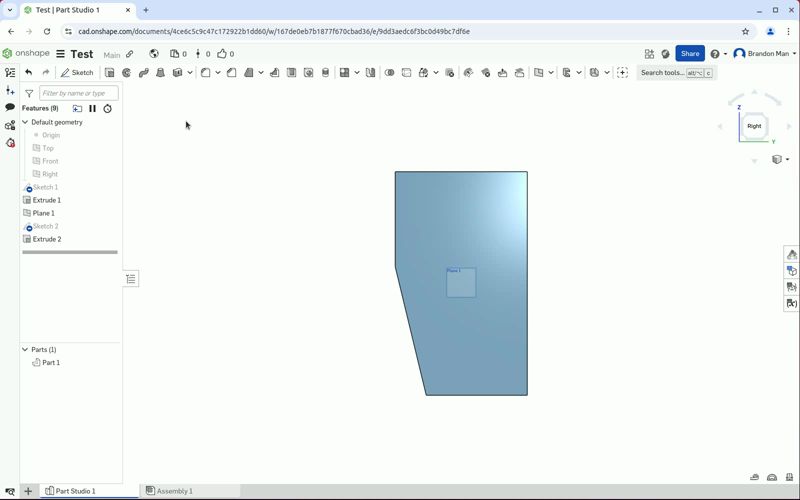
key(shift+h)
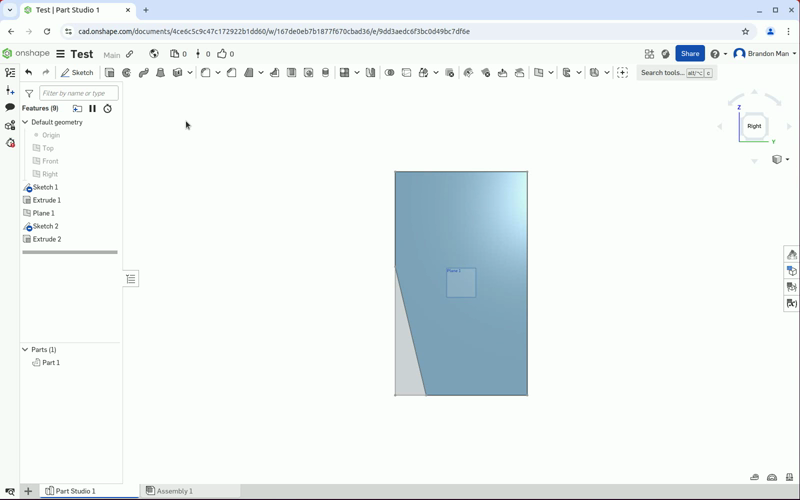
key(shift+h)
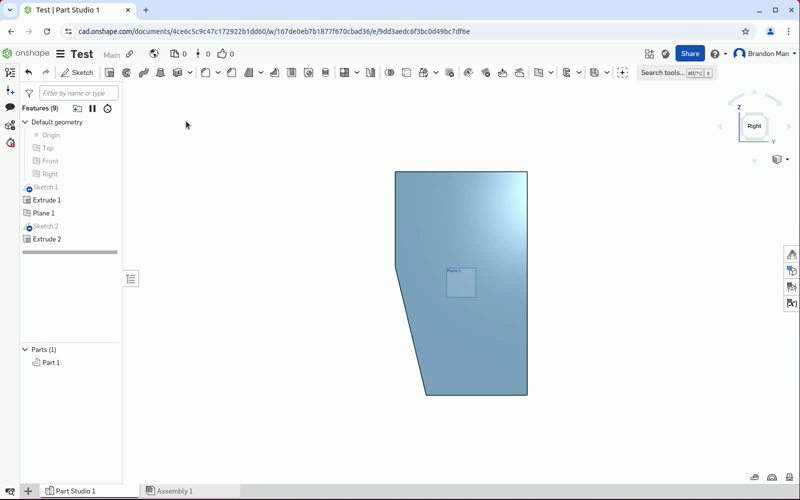
mouse_move(73, 189)
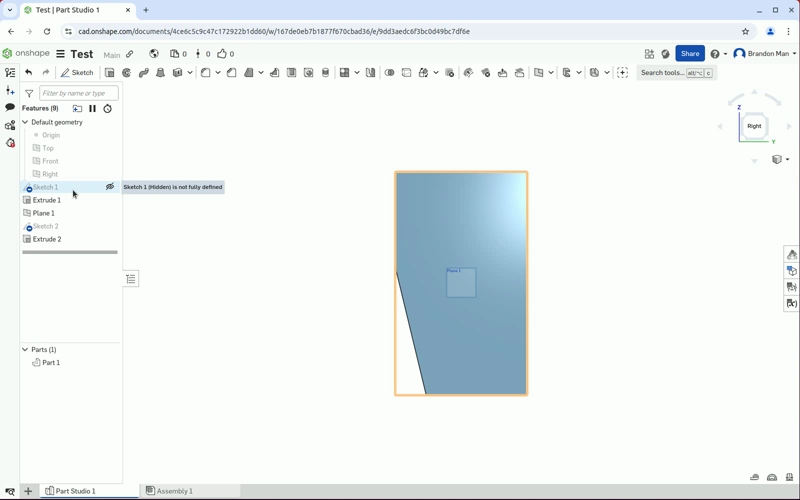
click(73, 189)
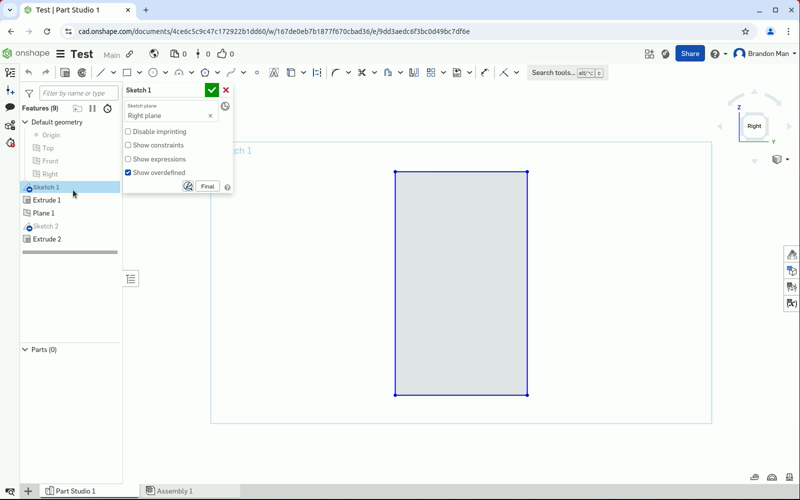
mouse_move(229, 92)
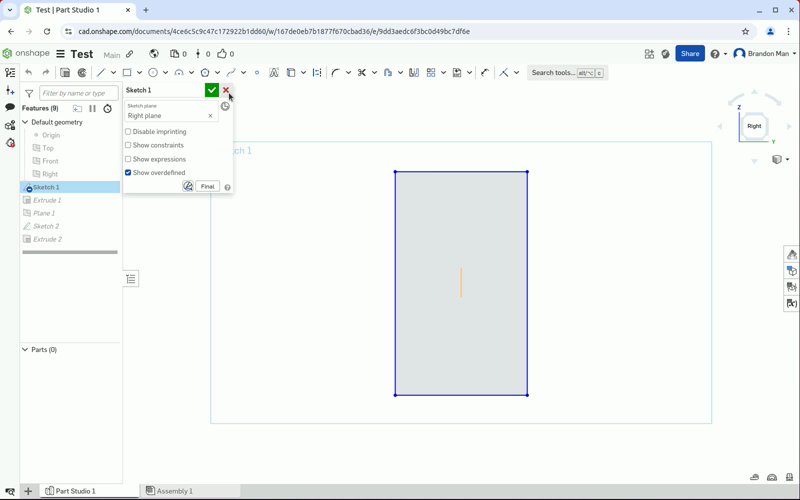
click(229, 92)
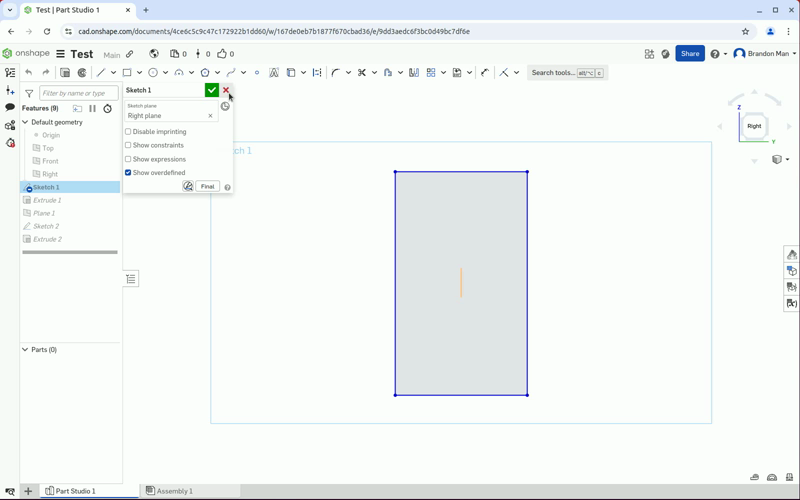
key(shift+s)
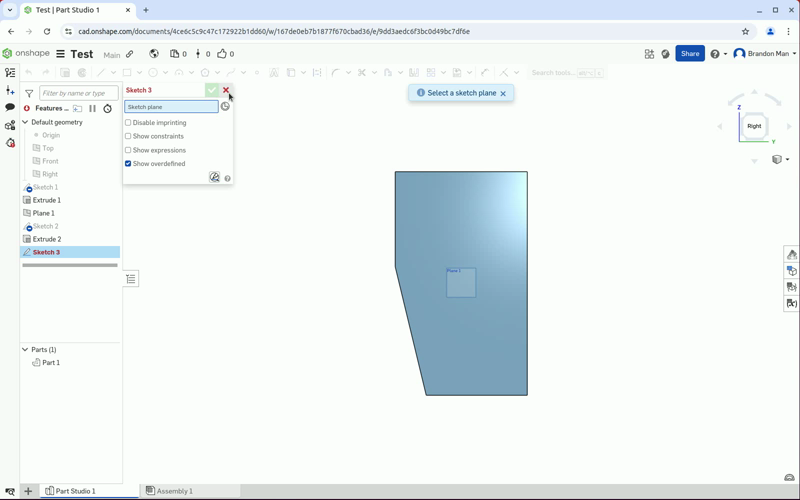
mouse_move(73, 215)
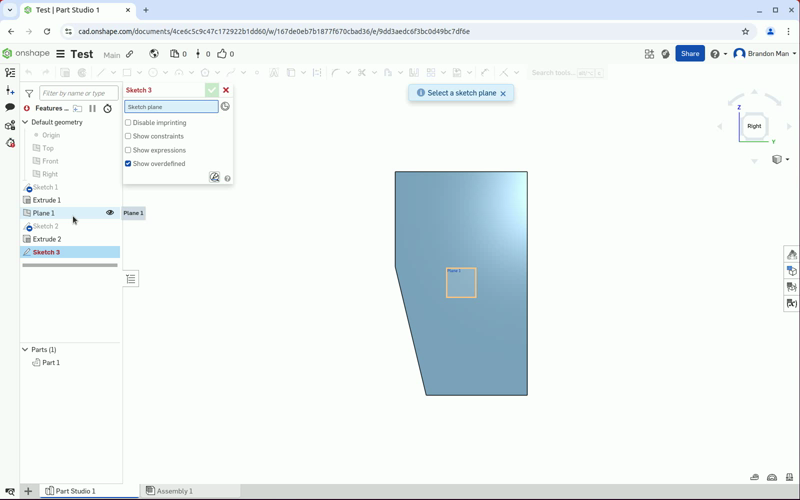
click(73, 215)
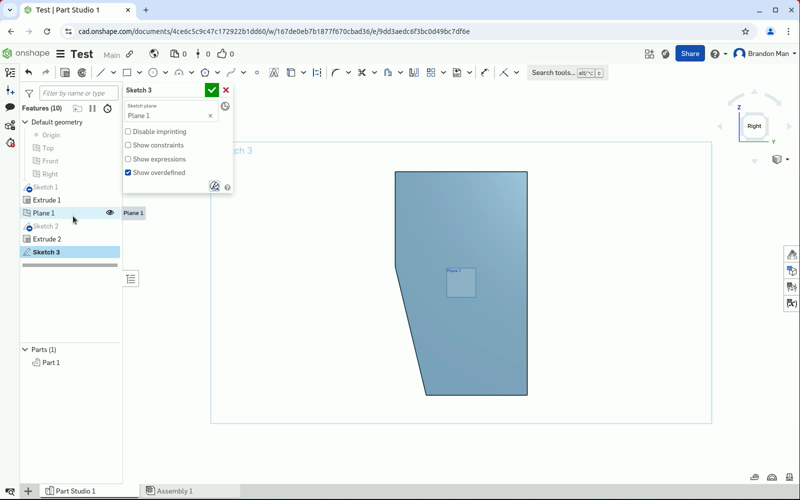
mouse_move(73, 352)
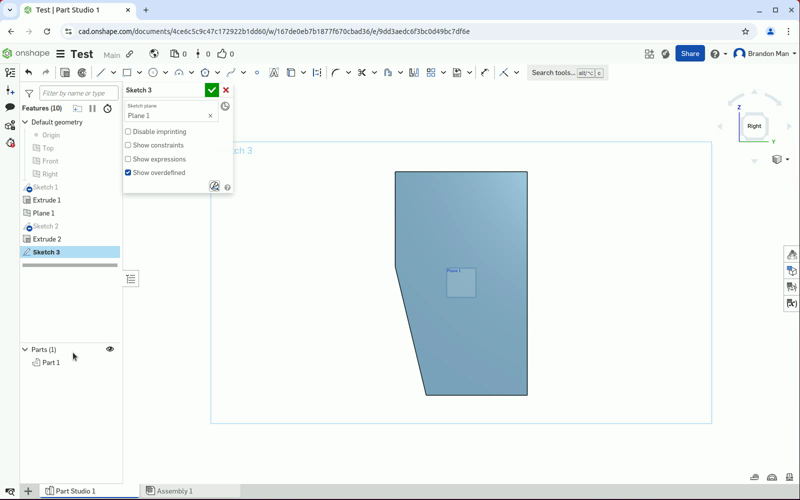
key(y)
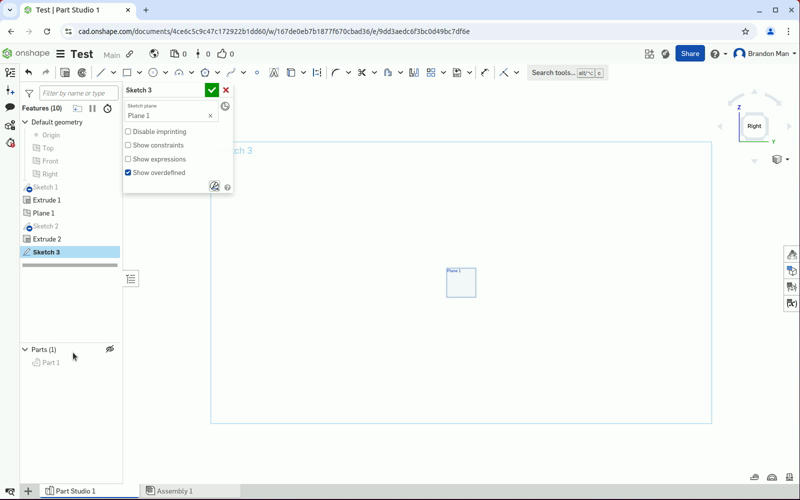
key(l)
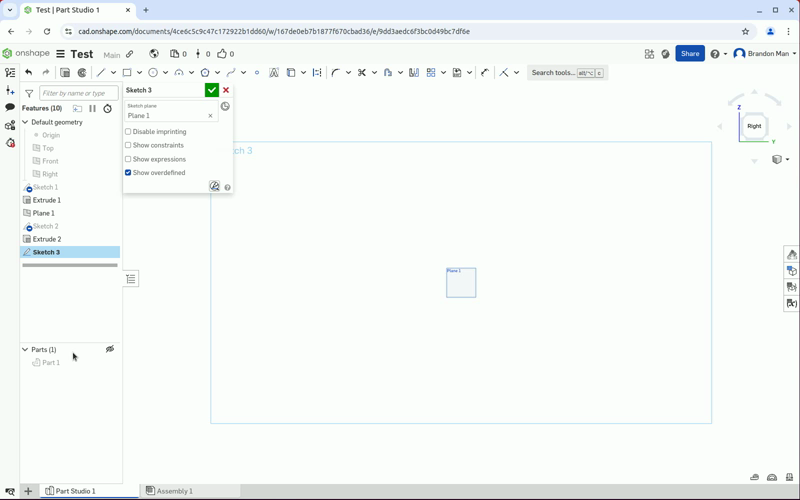
key_down(shift)
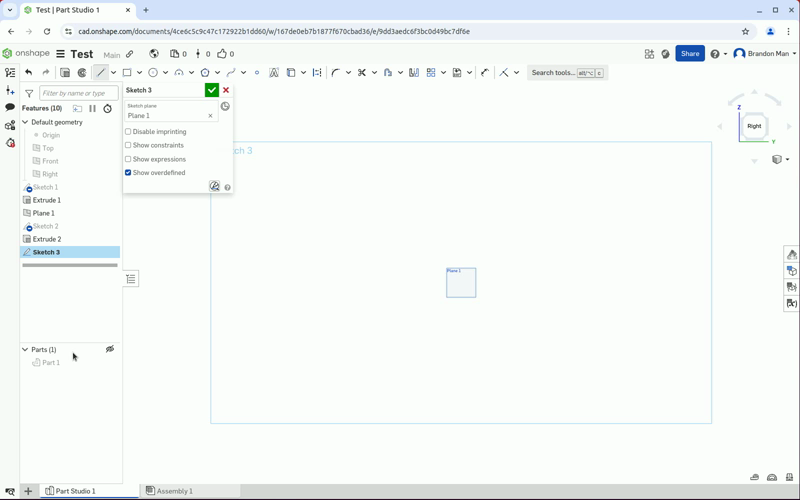
mouse_move(495, 395)
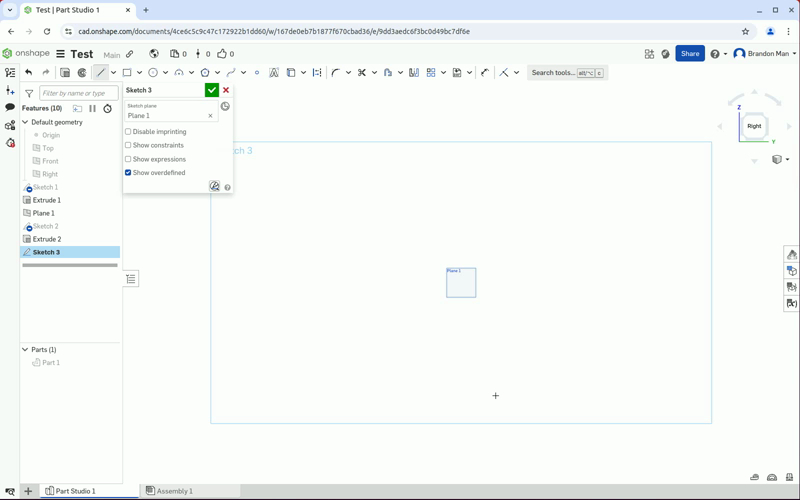
click(495, 395)
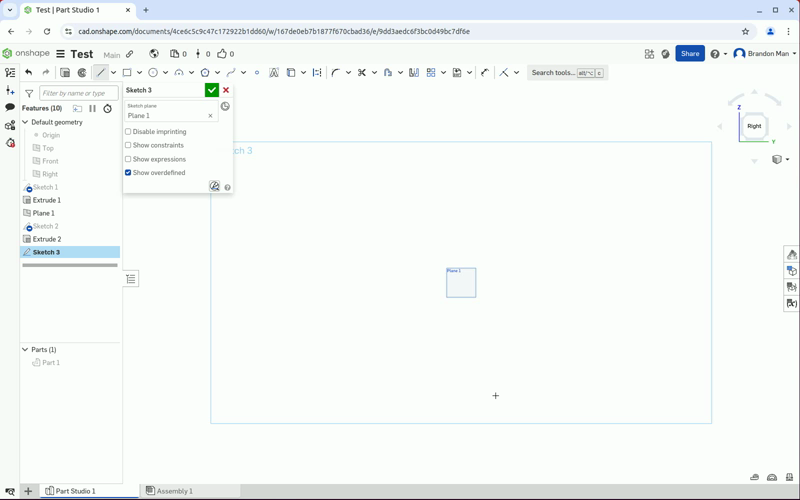
key_up(shift)
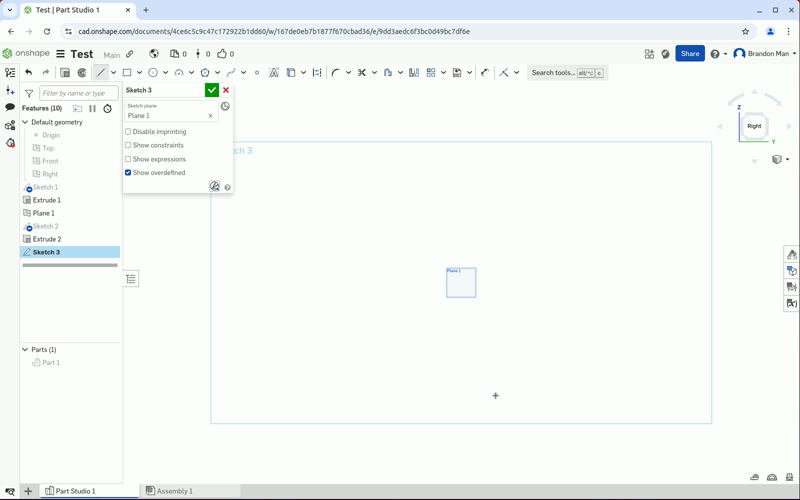
key_down(shift)
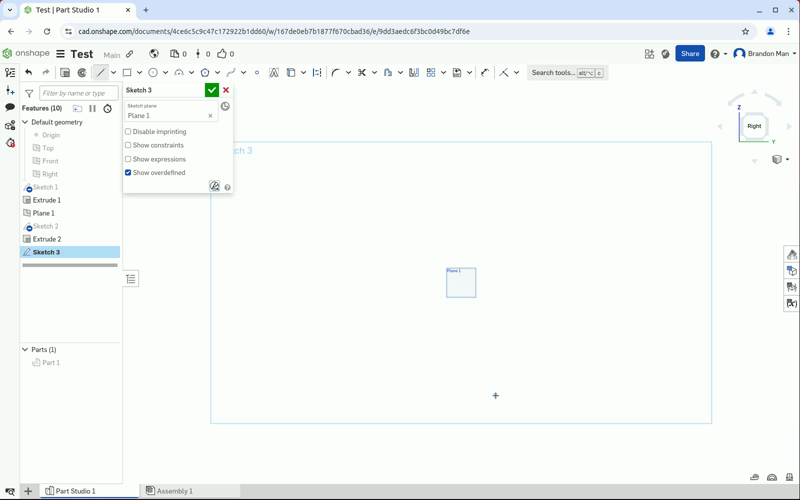
mouse_move(525, 395)
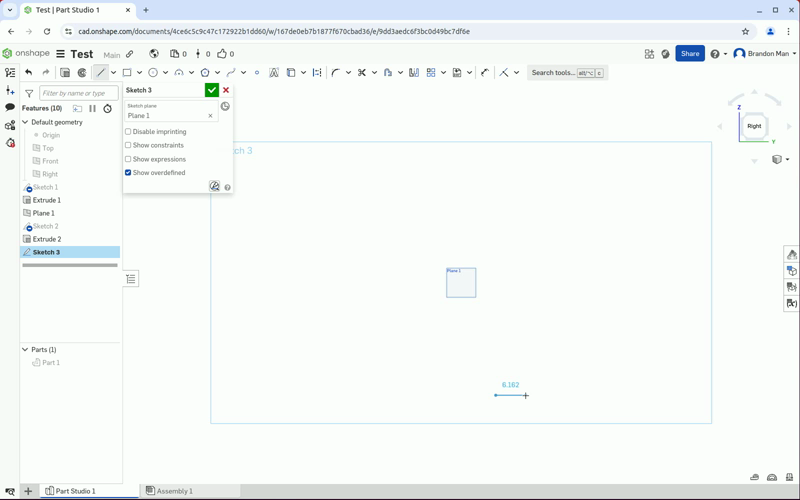
mouse_move(527, 395)
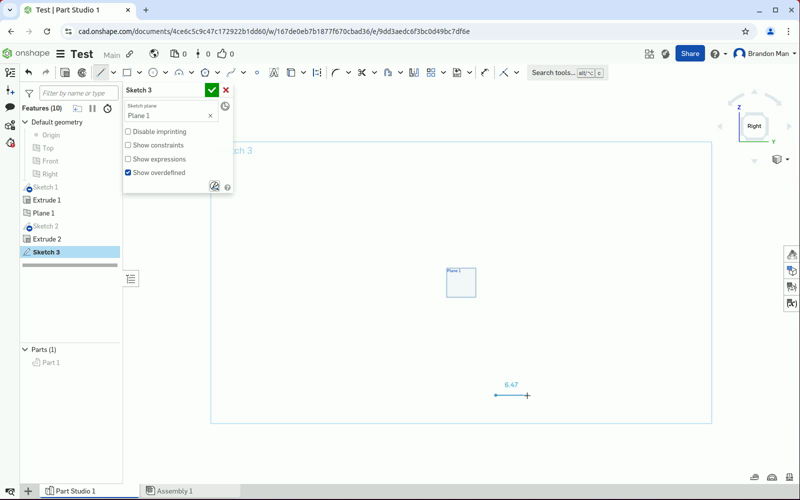
click(527, 395)
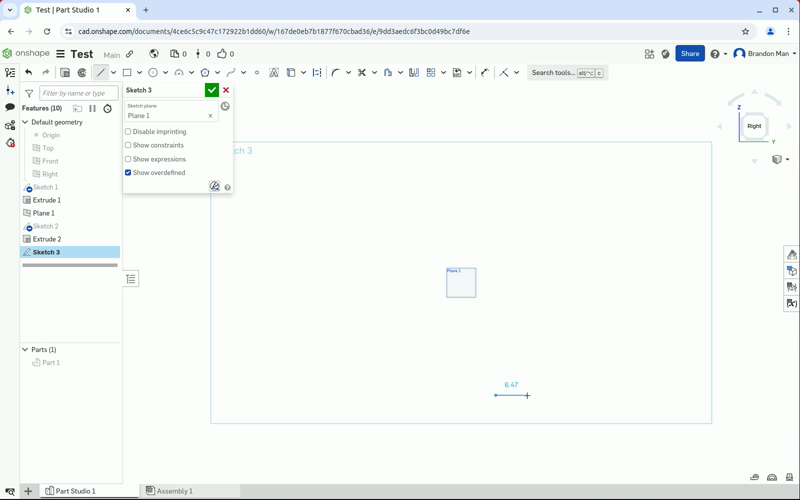
key_up(shift)
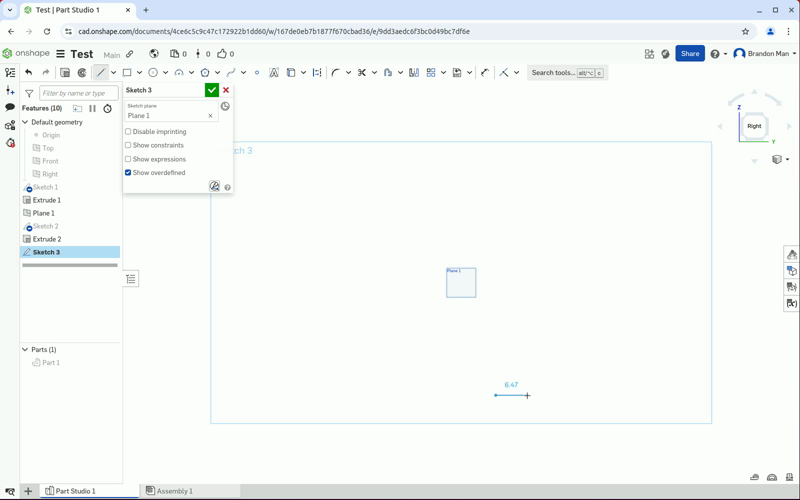
key_down(shift)
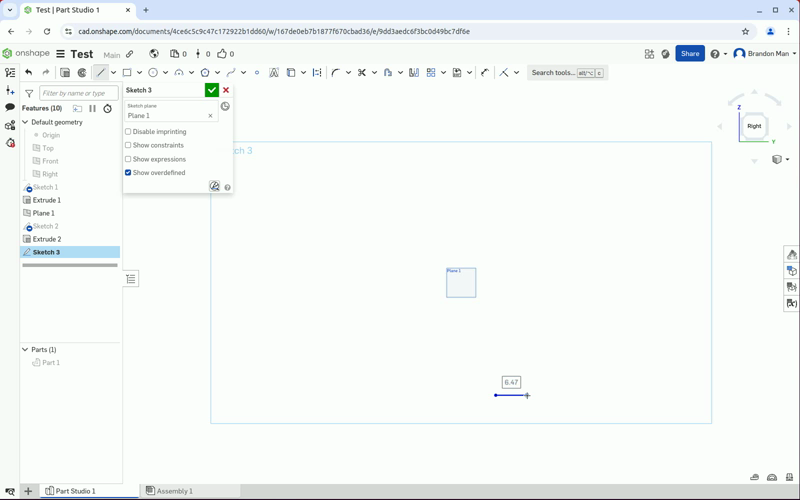
mouse_move(527, 266)
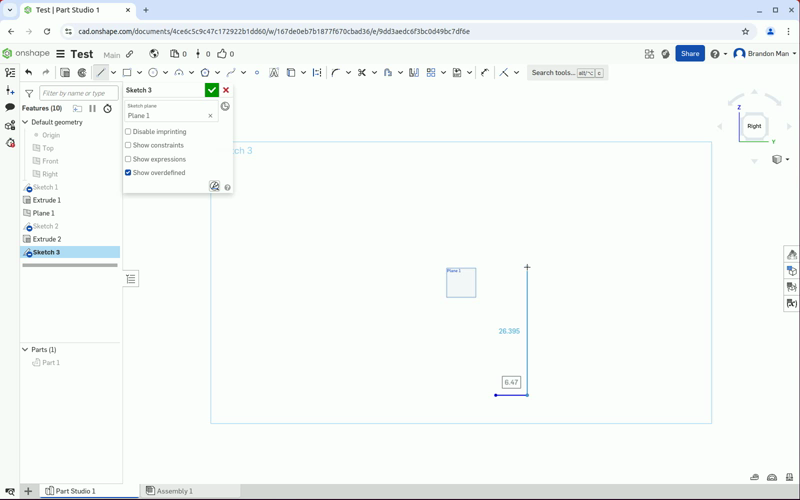
click(527, 266)
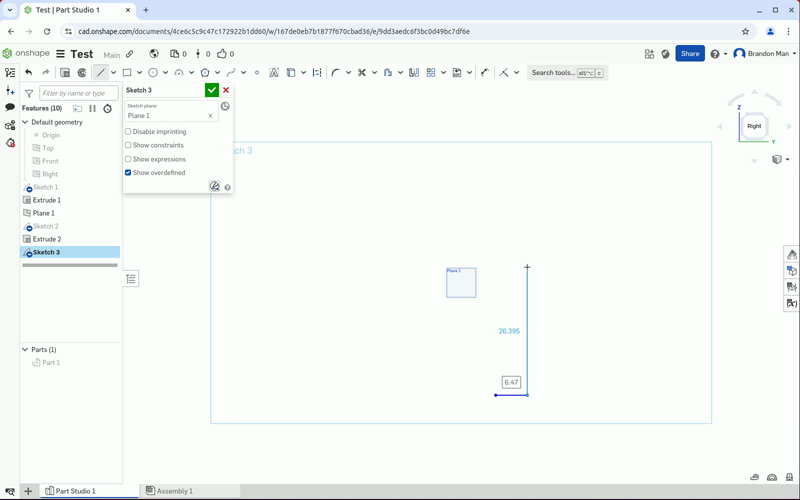
key_up(shift)
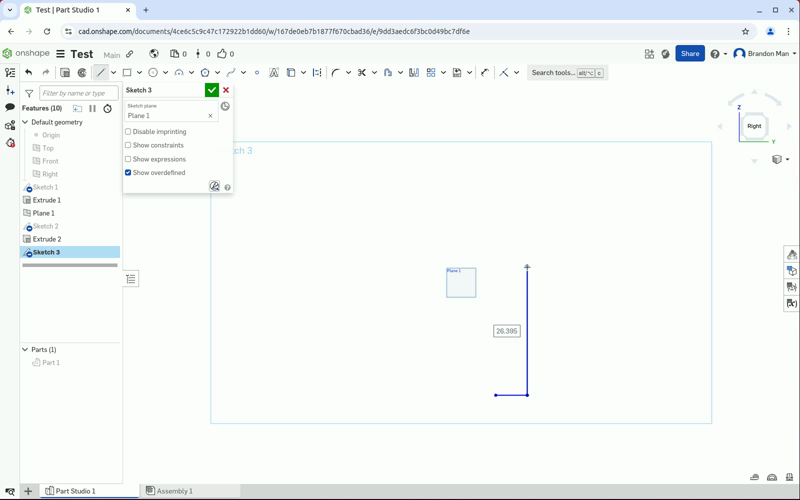
key_down(shift)
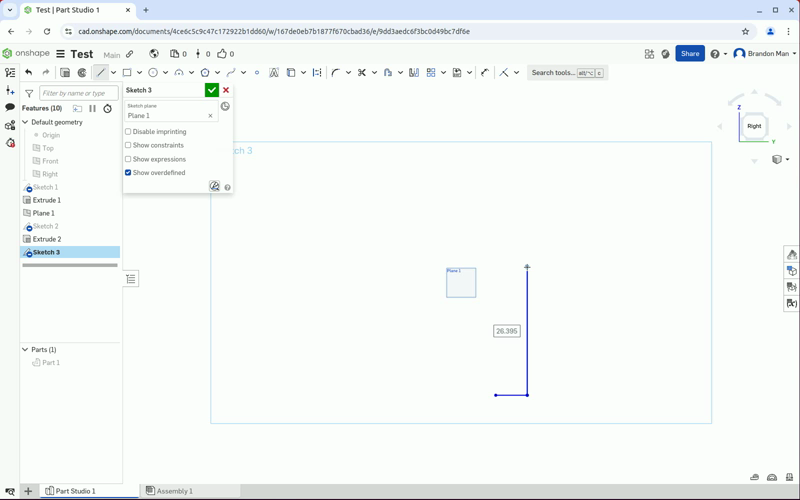
mouse_move(495, 395)
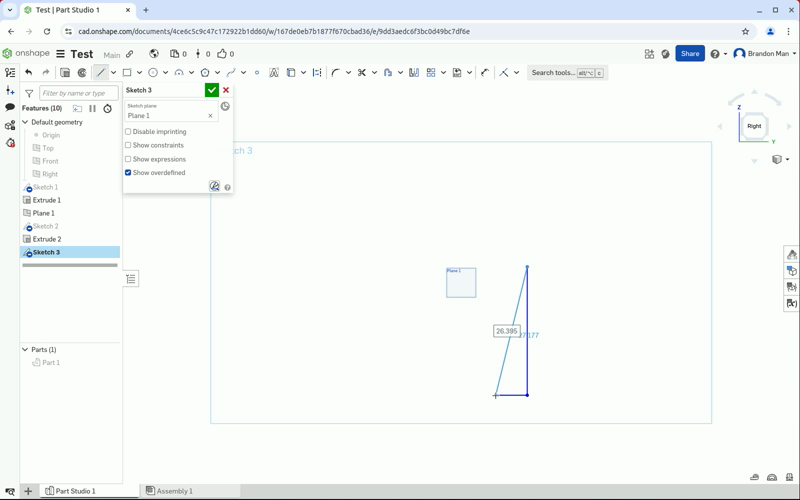
key_up(shift)
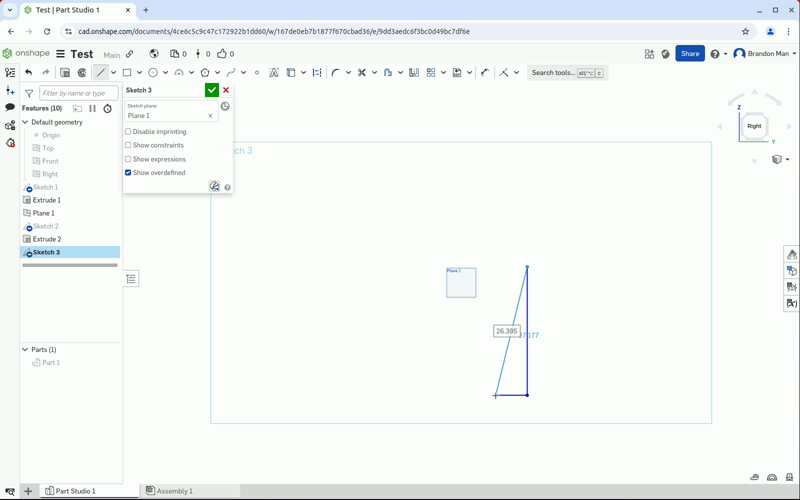
click(495, 395)
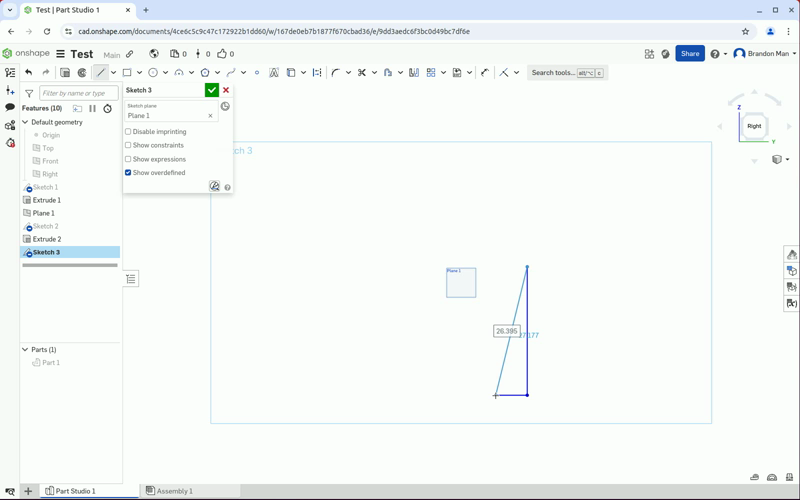
key(esc)
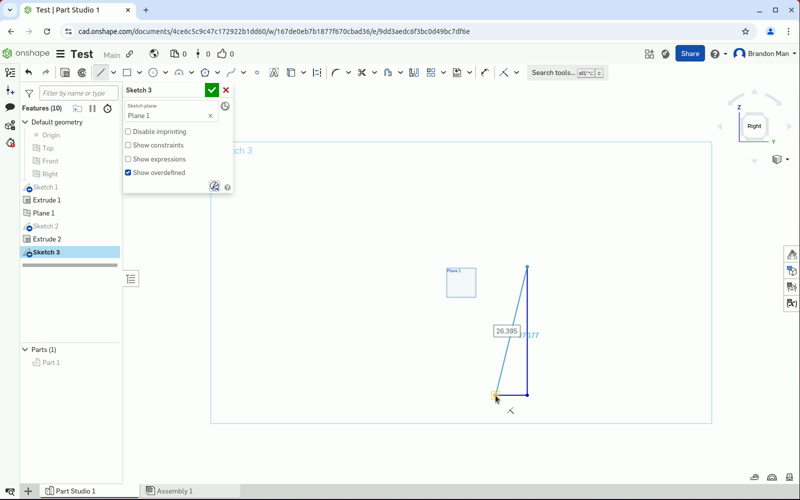
mouse_move(521, 349)
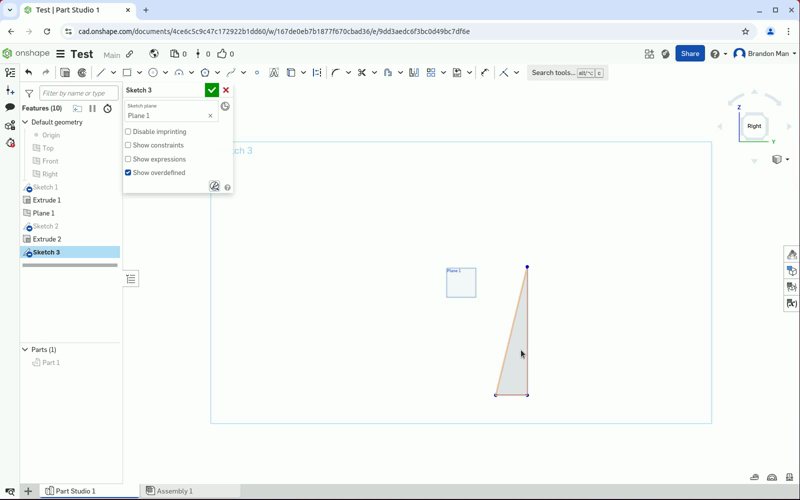
click(521, 349)
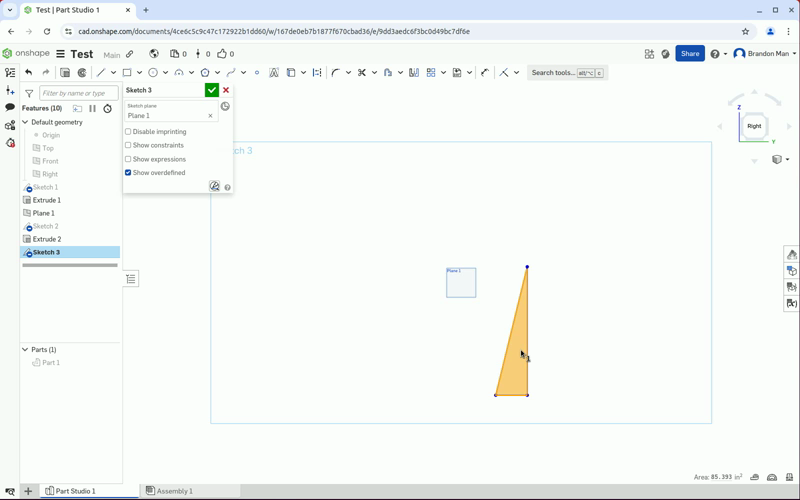
mouse_move(73, 352)
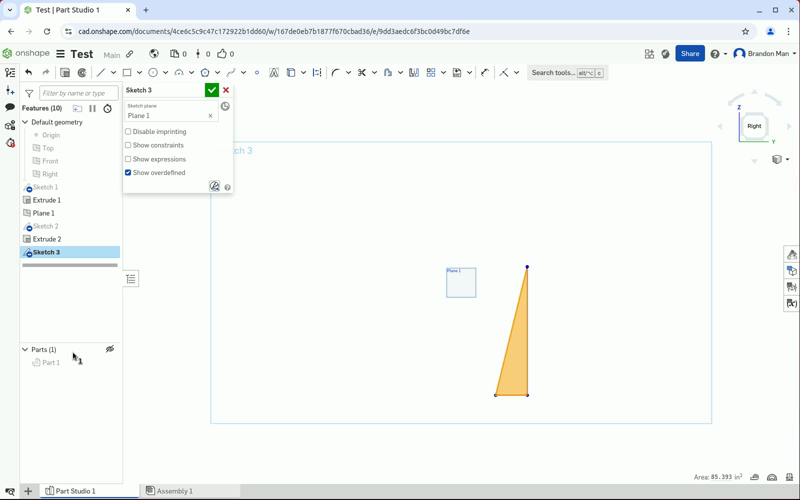
key(shift+y)
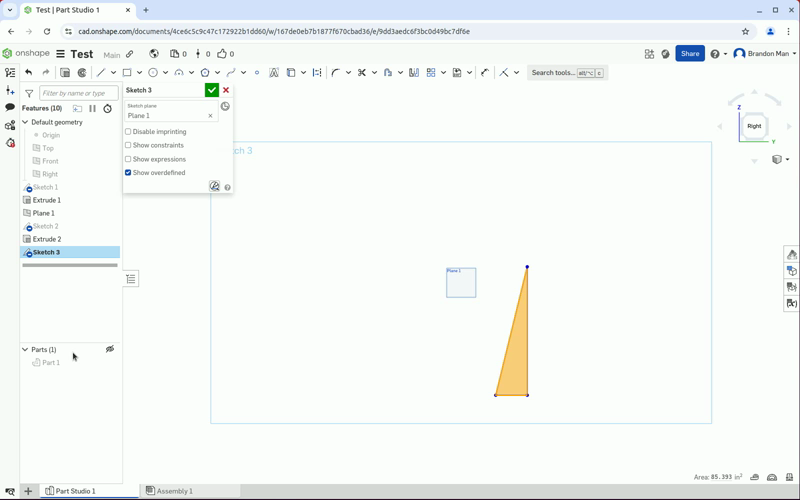
key(shift+e)
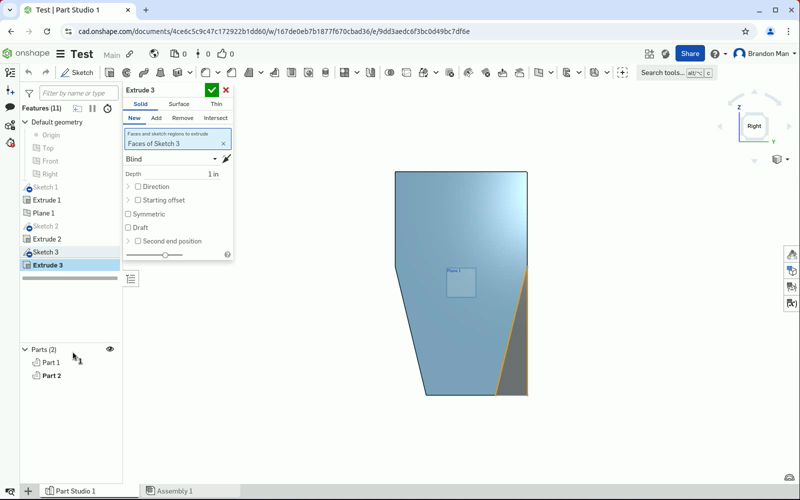
mouse_move(143, 106)
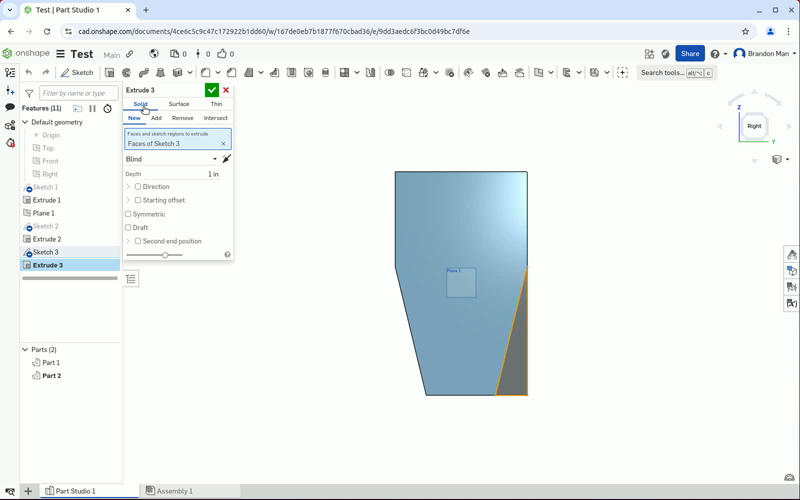
click(143, 106)
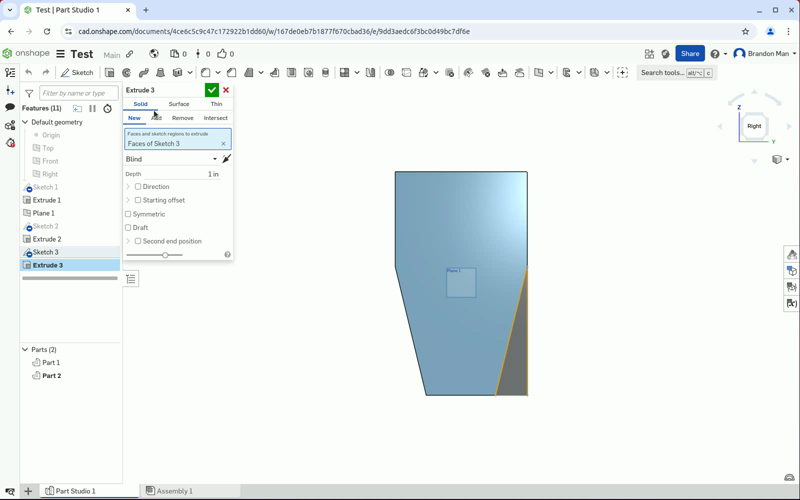
mouse_move(186, 120)
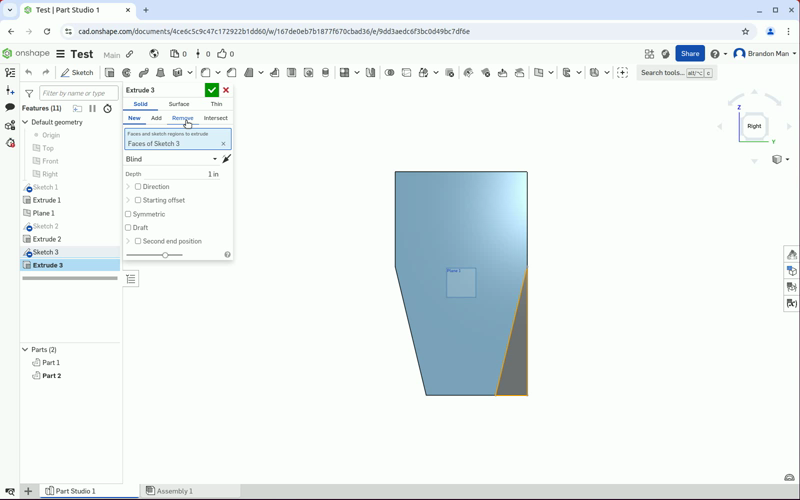
click(186, 120)
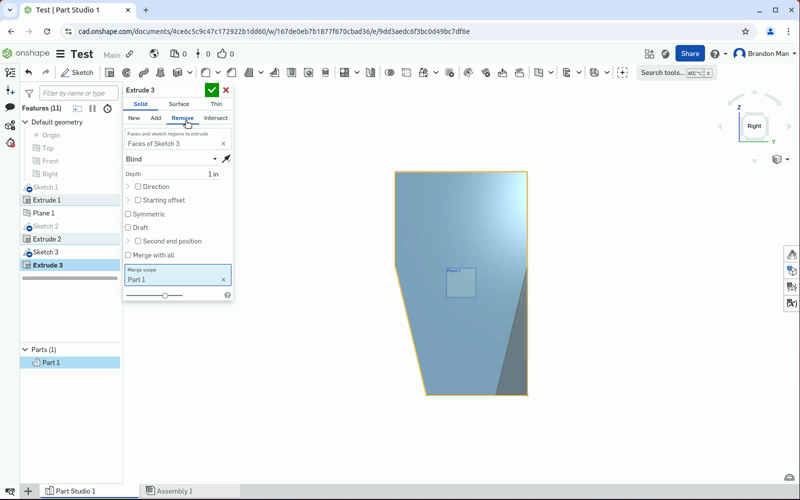
key(tab, 4)
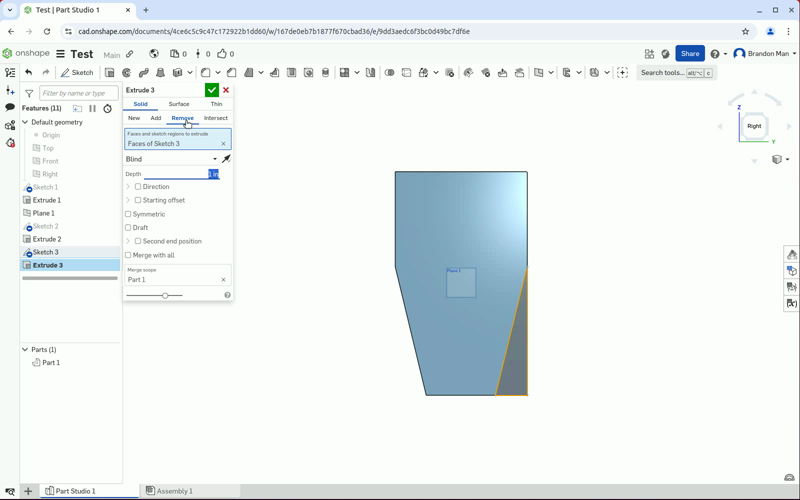
text(4.092)
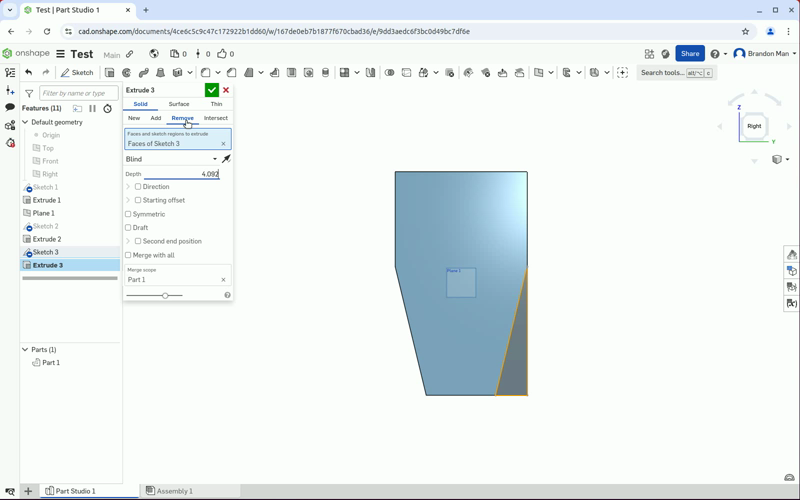
key(tab, 6)
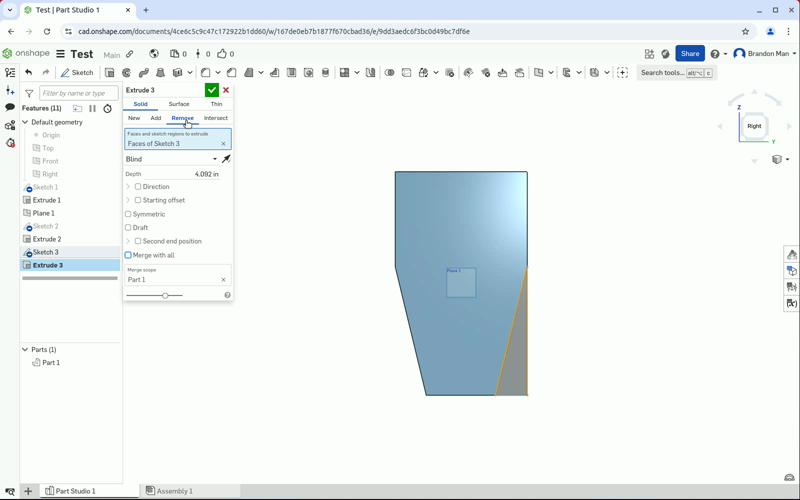
key(space)
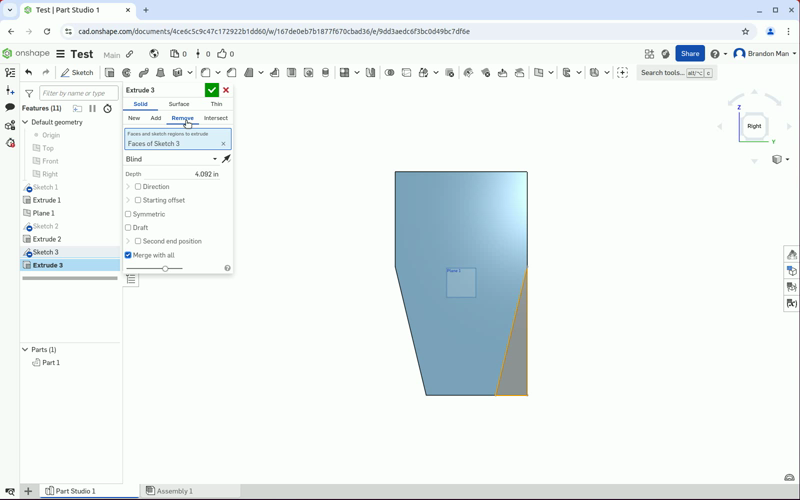
key(enter)
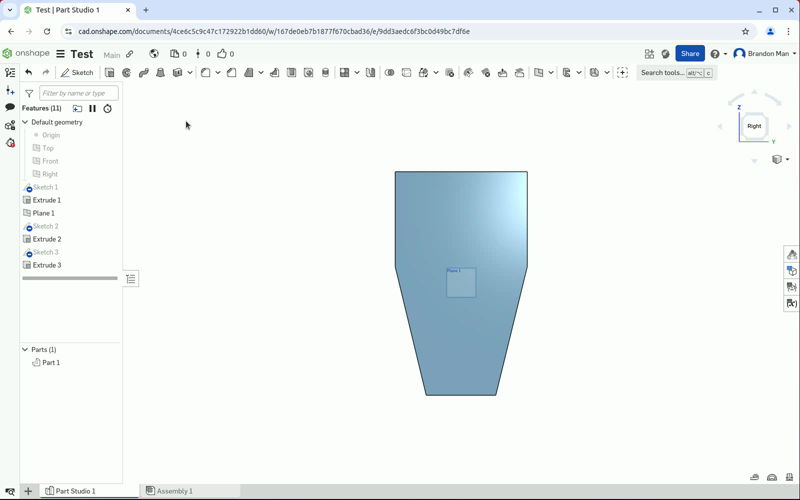
key(shift+h)
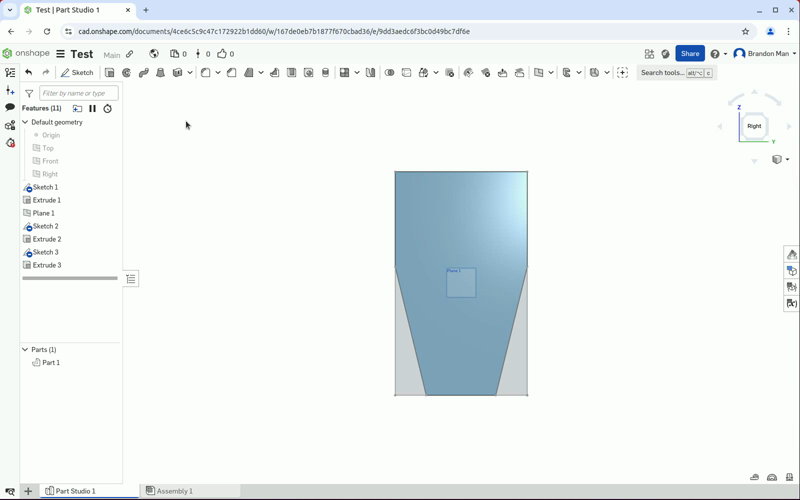
key(shift+h)
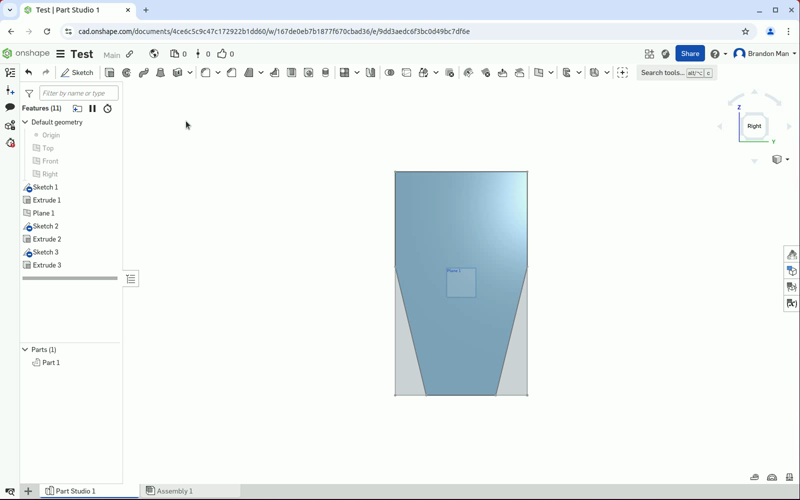
key(shift+7)
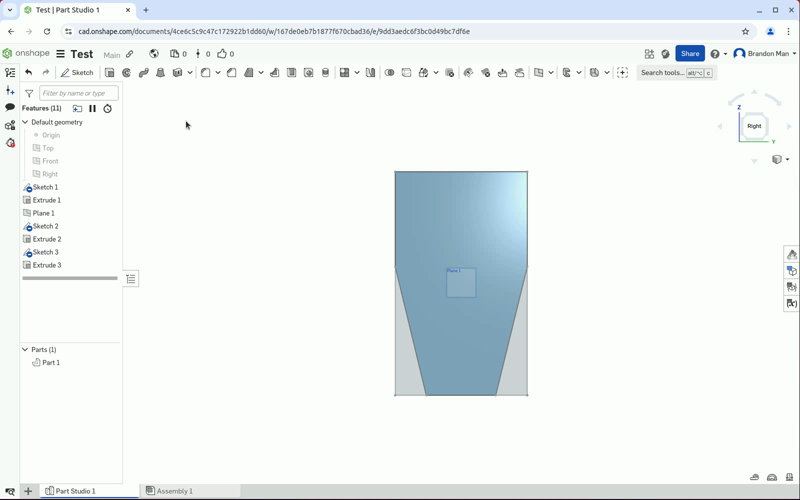
key(right, 2)
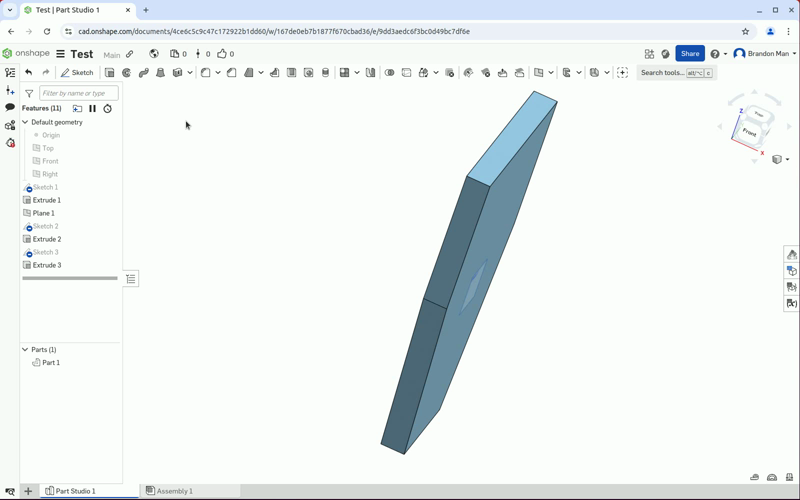
key(down, 2)
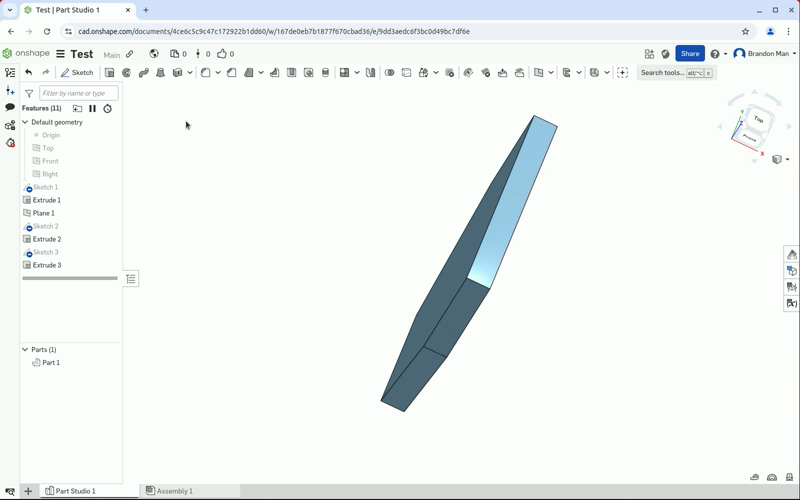
key(up, 2)
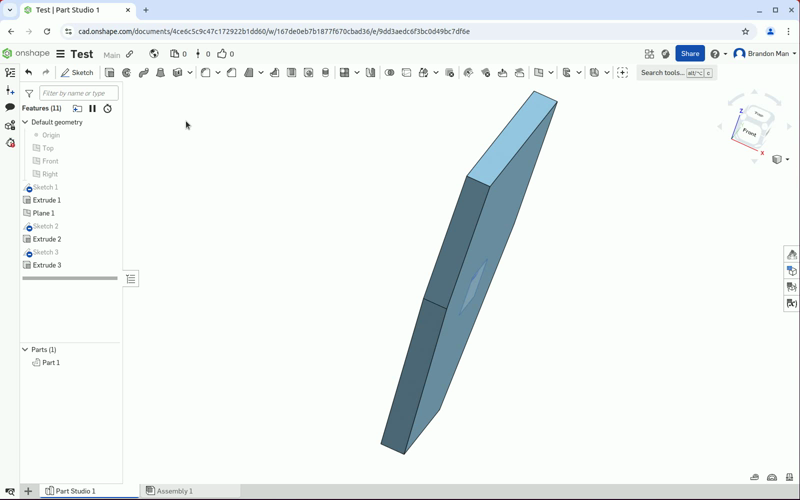
key(left, 2)
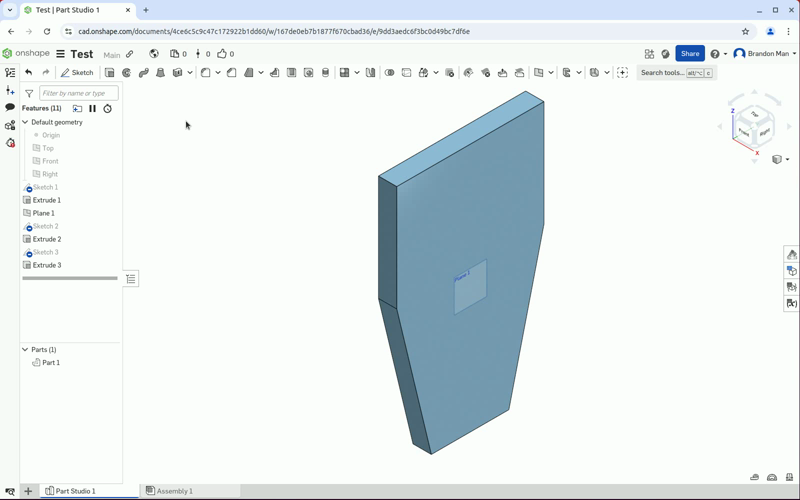
mouse_move(73, 189)
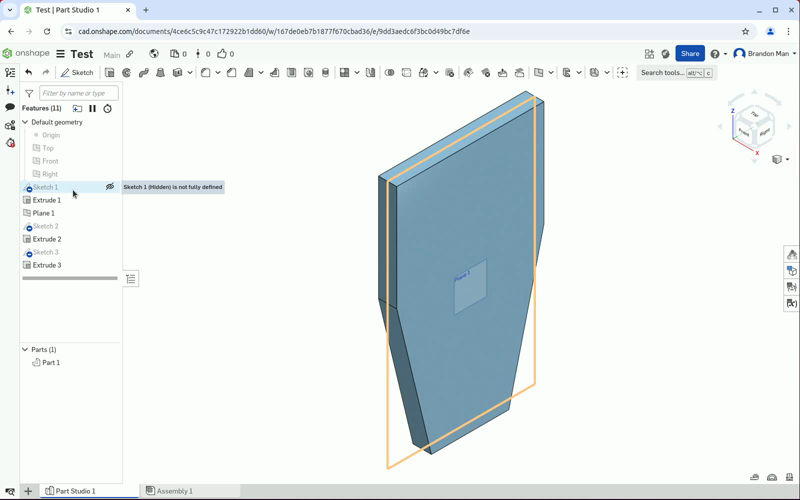
click(73, 189)